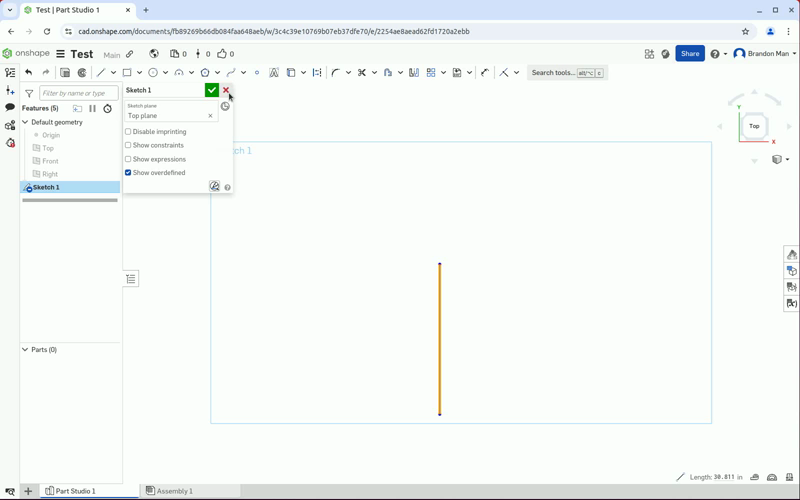
key(shift+h)
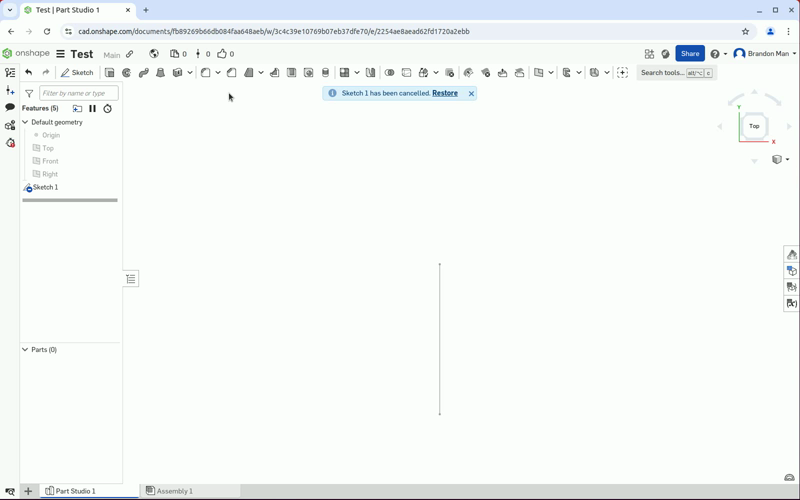
mouse_move(73, 352)
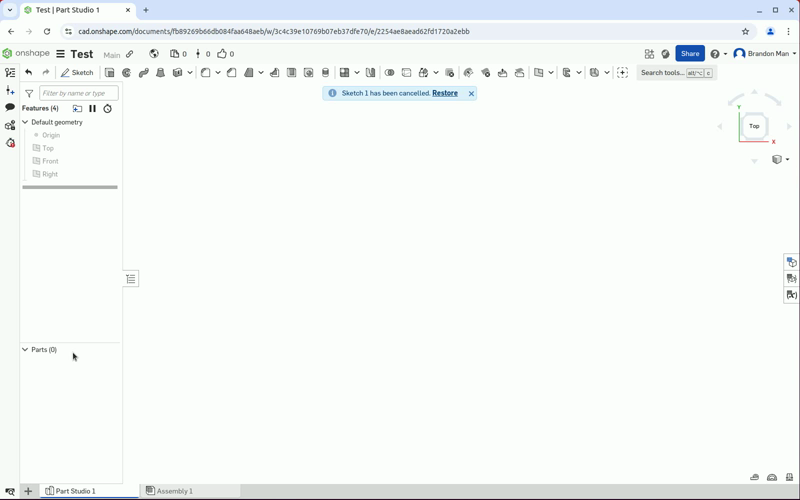
key(y)
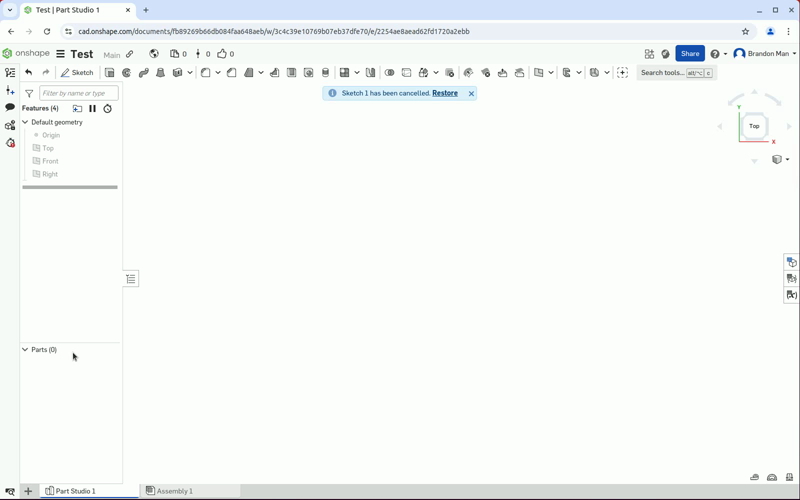
key(shift+p)
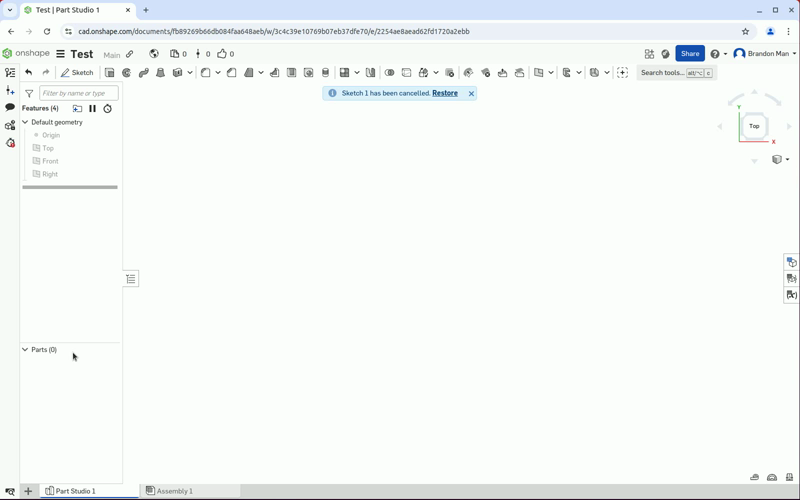
key(space)
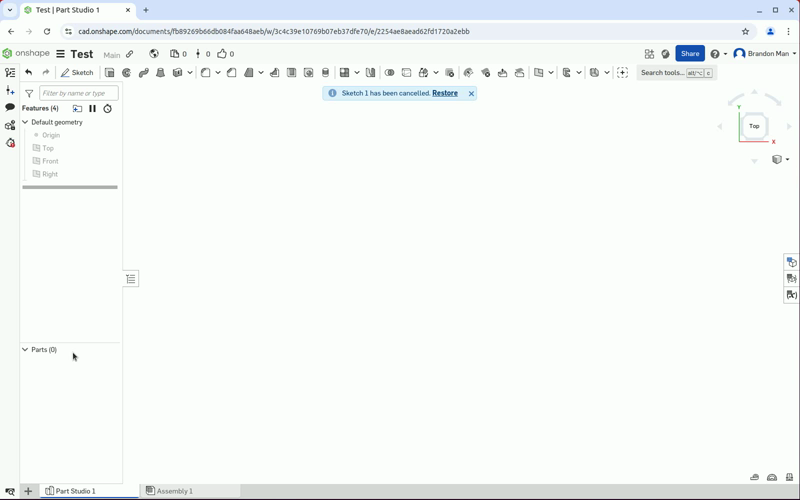
key_down(shift)
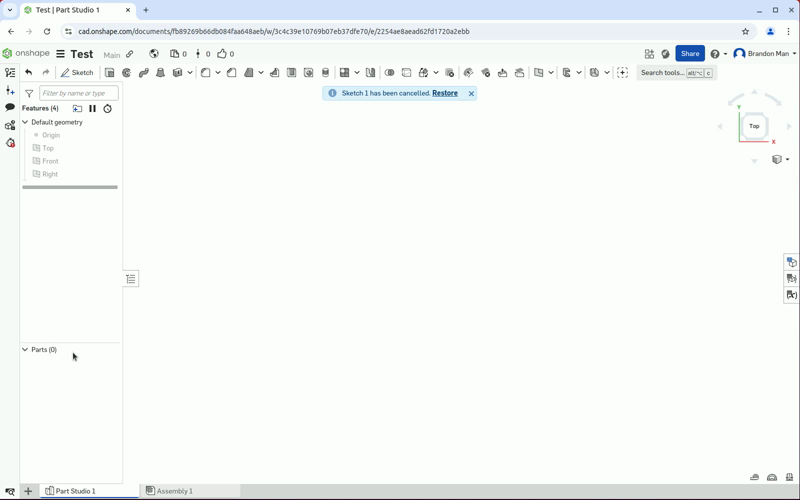
key(up)
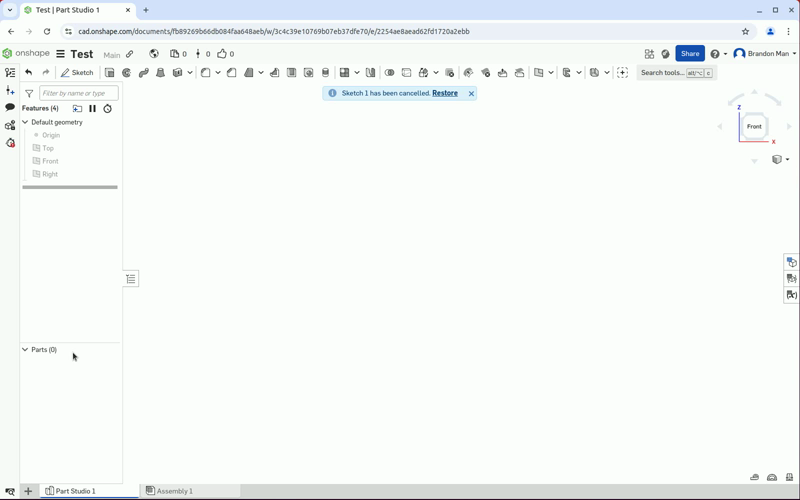
key_up(shift)
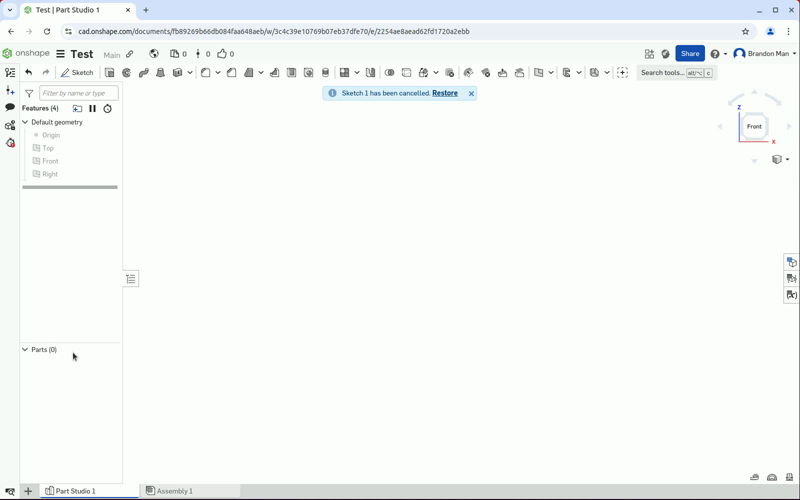
mouse_move(73, 352)
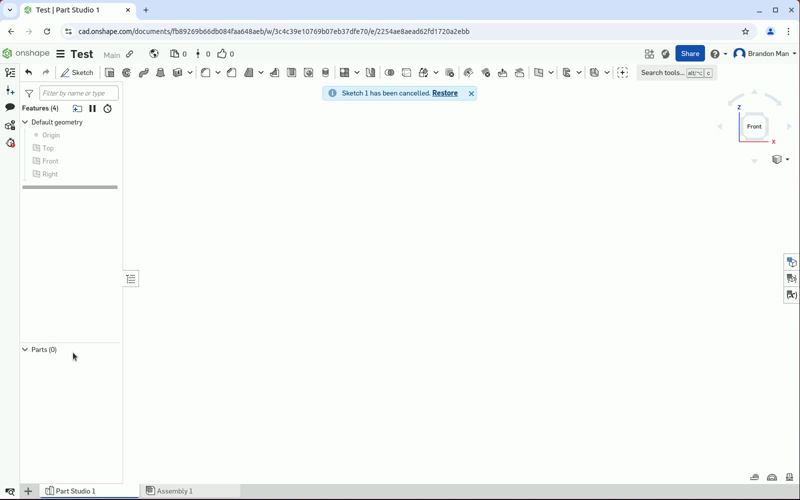
key(shift+y)
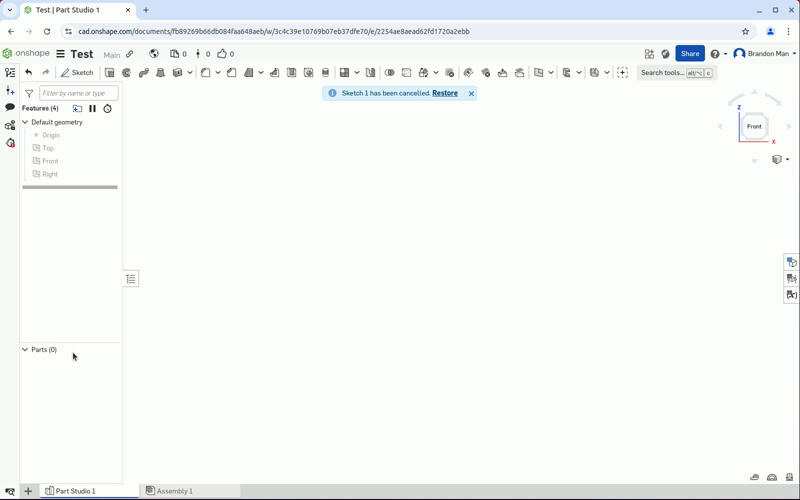
key(shift+s)
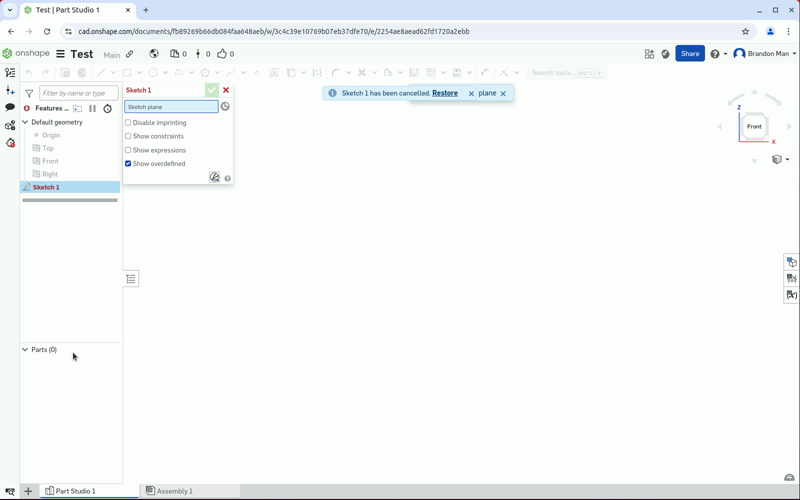
mouse_move(73, 163)
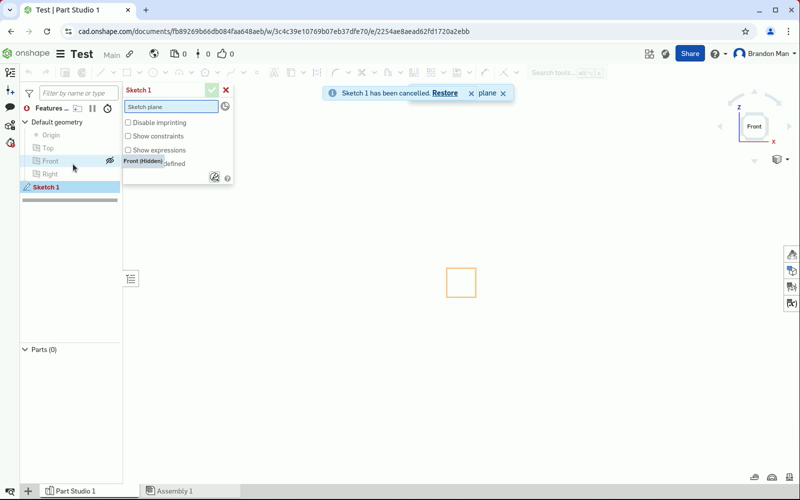
click(73, 163)
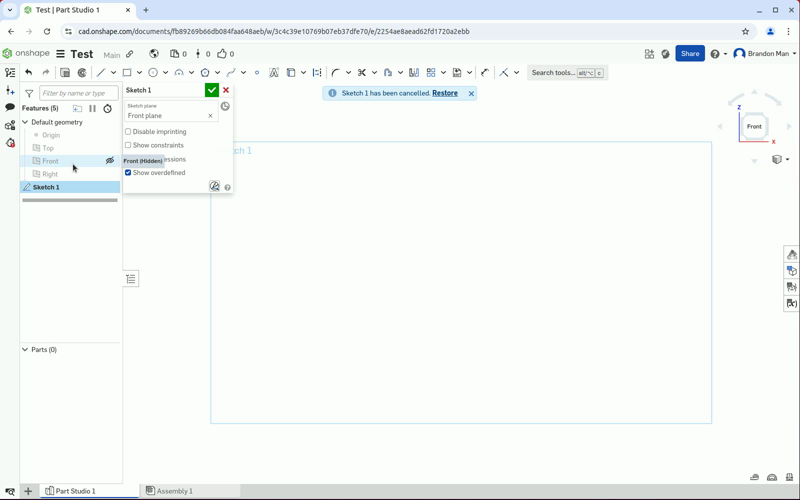
mouse_move(73, 352)
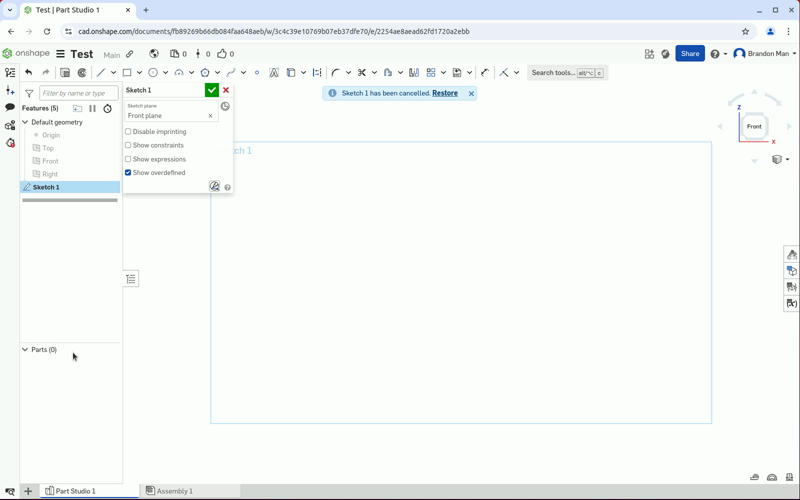
key(y)
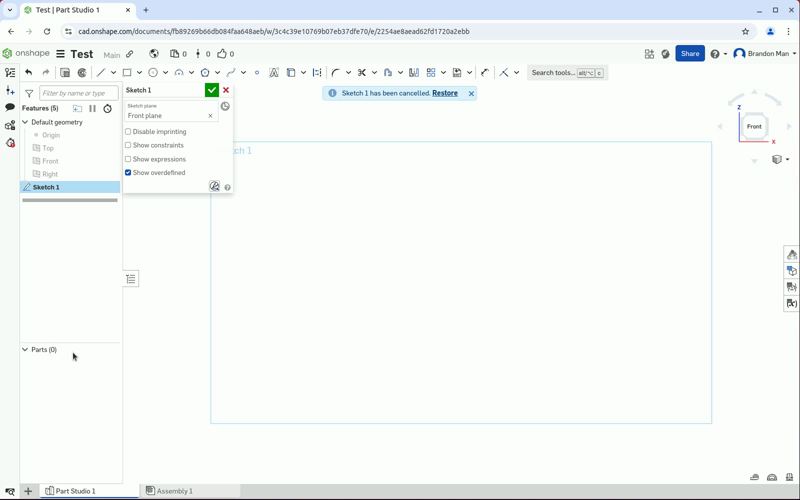
key(l)
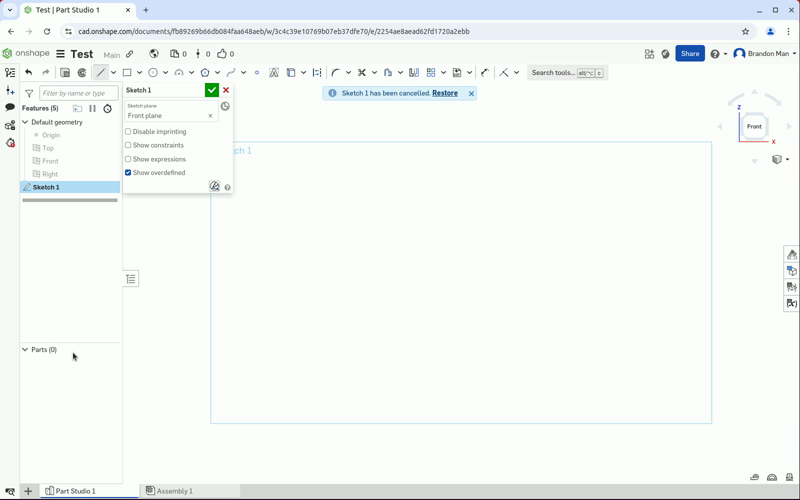
key_down(shift)
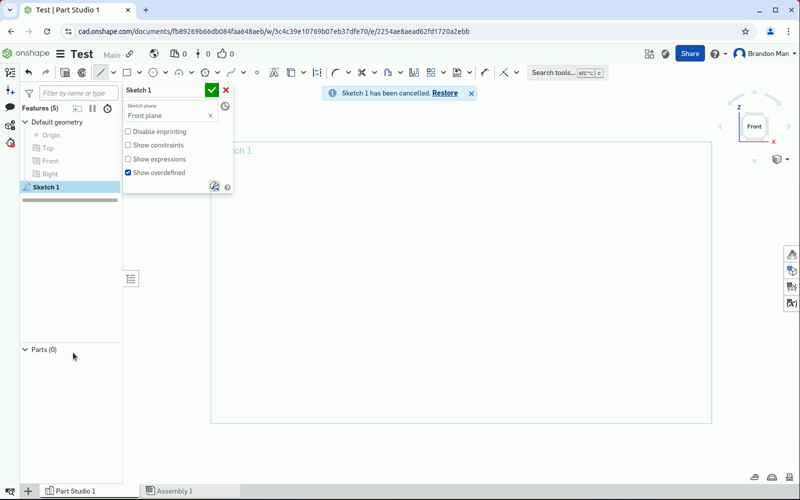
mouse_move(450, 288)
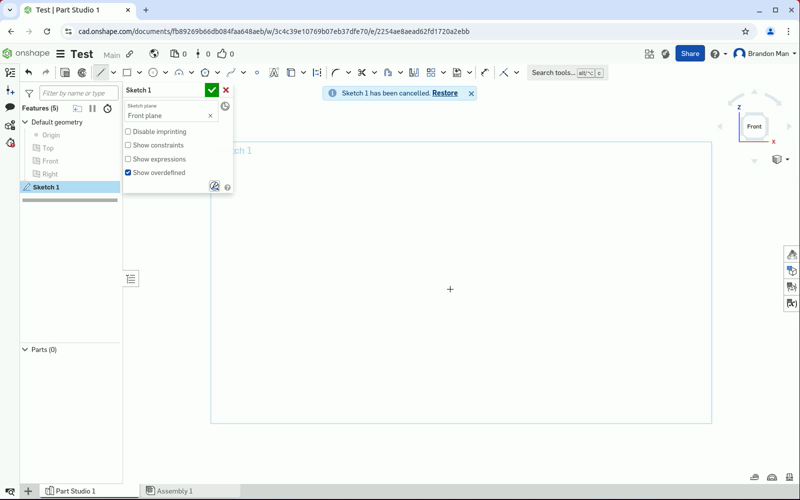
click(450, 288)
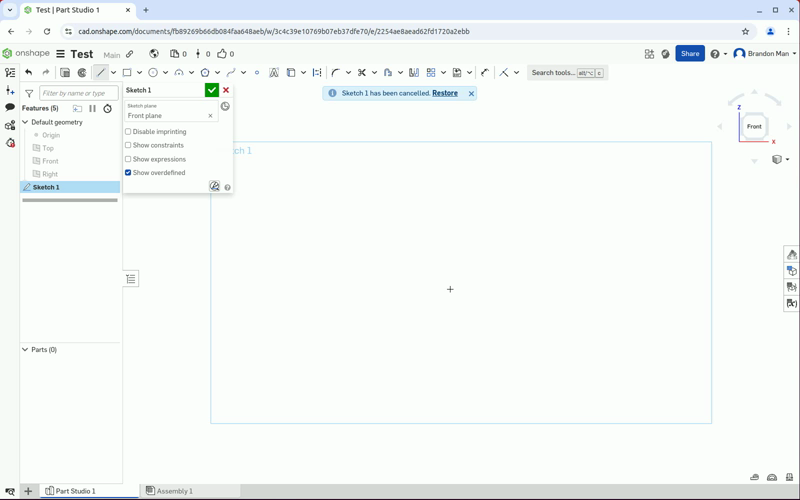
key_up(shift)
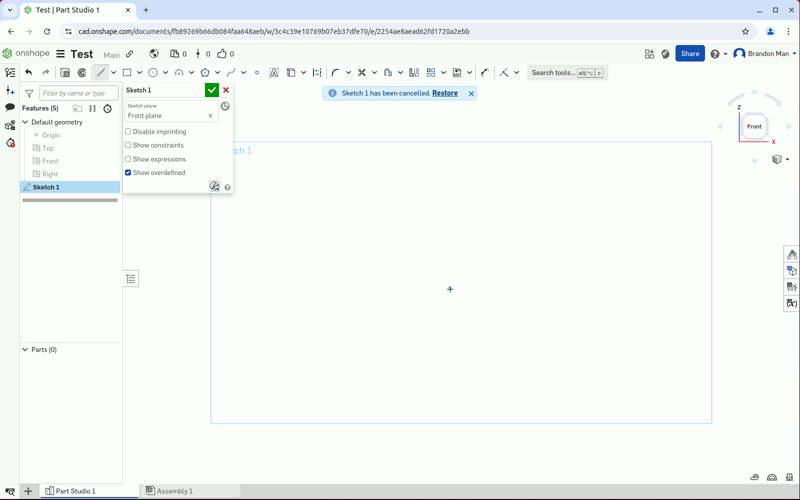
key_down(shift)
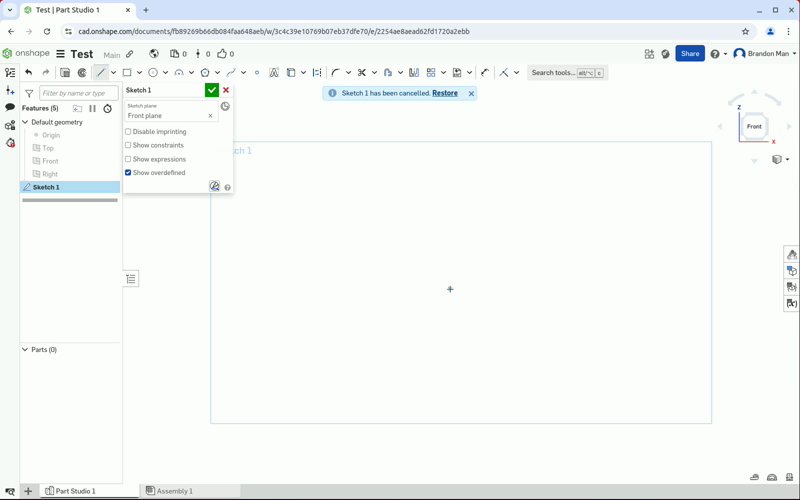
mouse_move(480, 288)
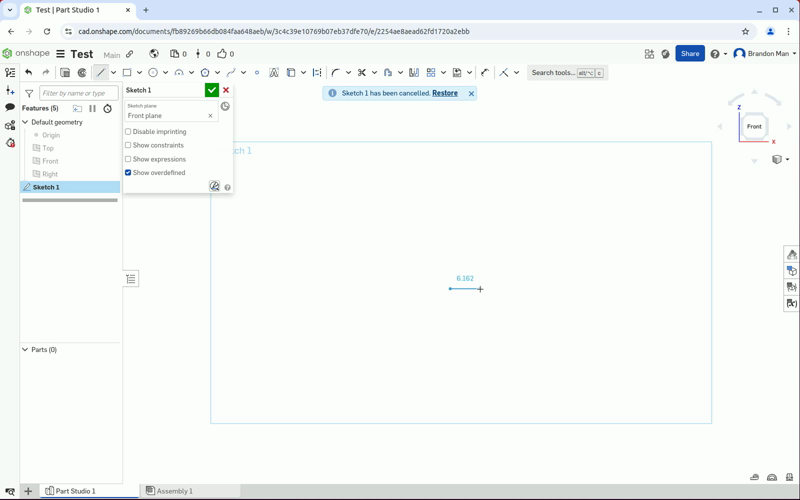
mouse_move(472, 288)
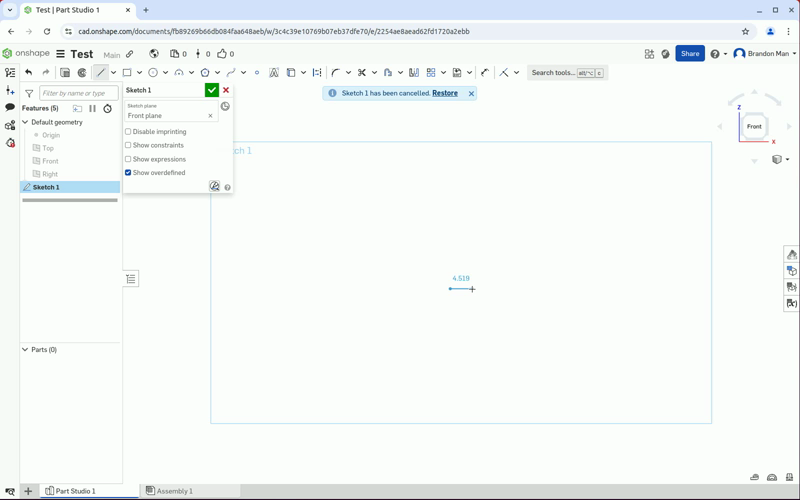
click(472, 288)
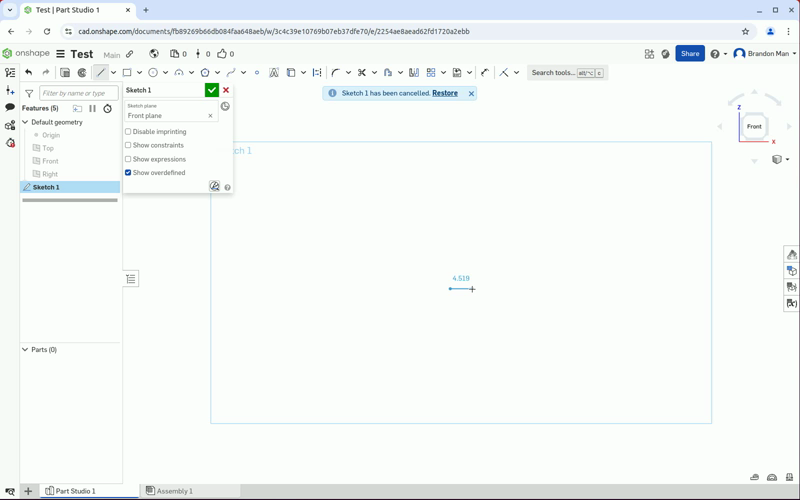
key_up(shift)
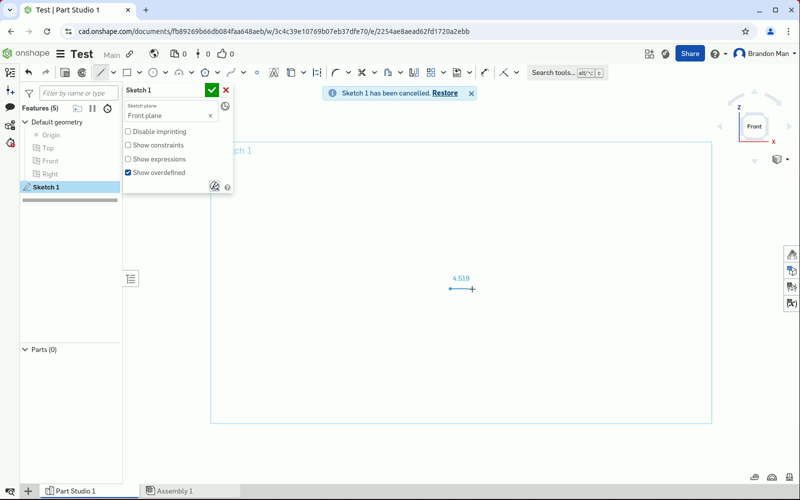
key_down(shift)
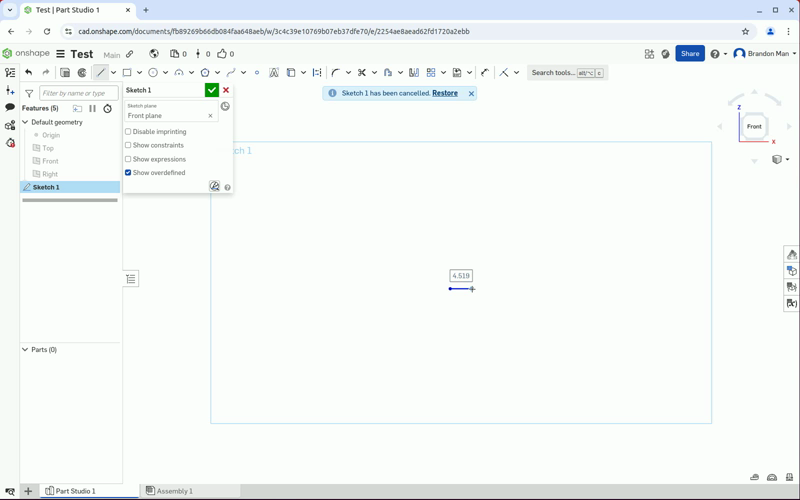
mouse_move(502, 288)
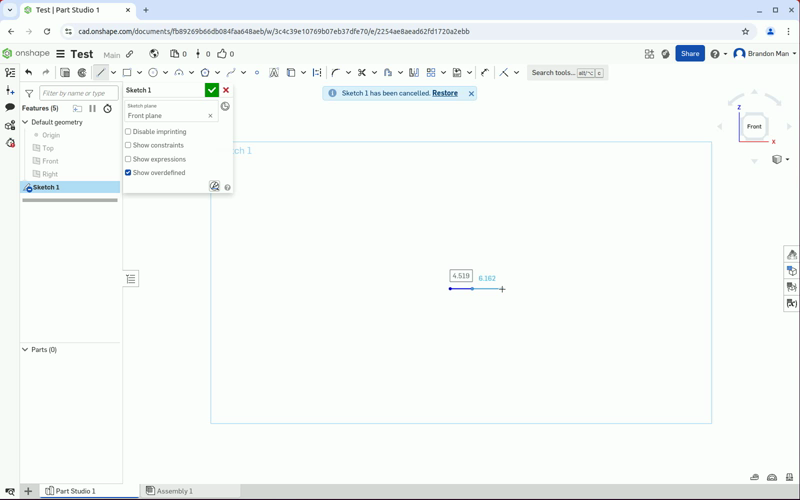
mouse_move(472, 277)
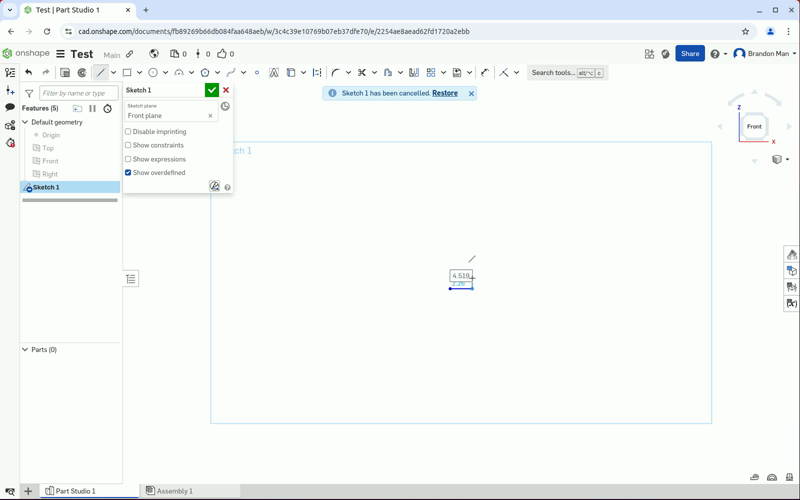
click(472, 277)
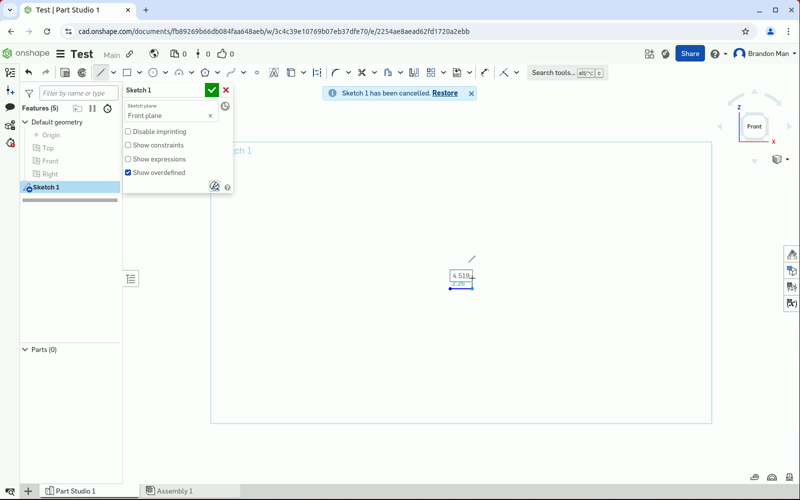
key_up(shift)
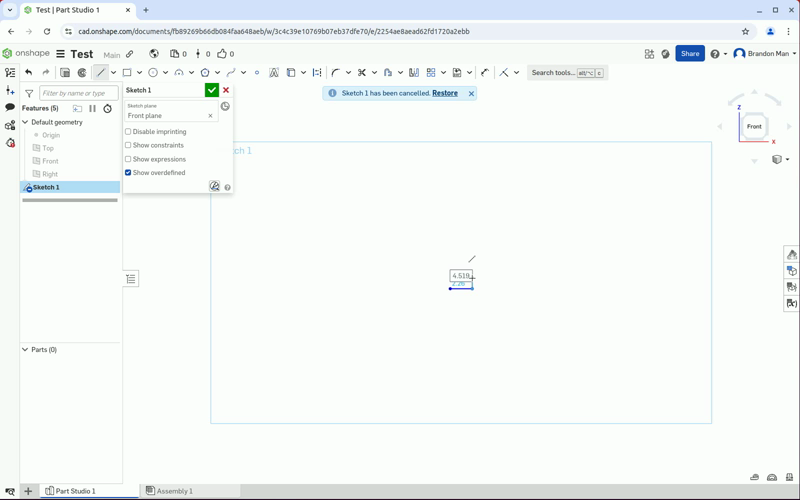
key_down(shift)
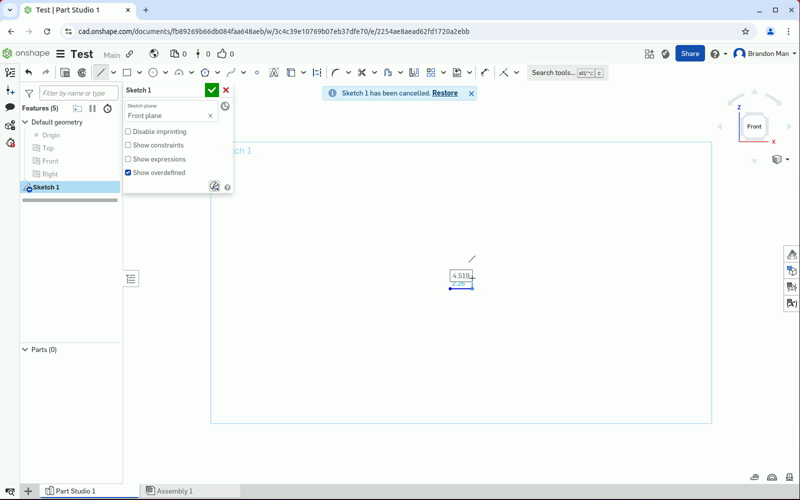
mouse_move(502, 277)
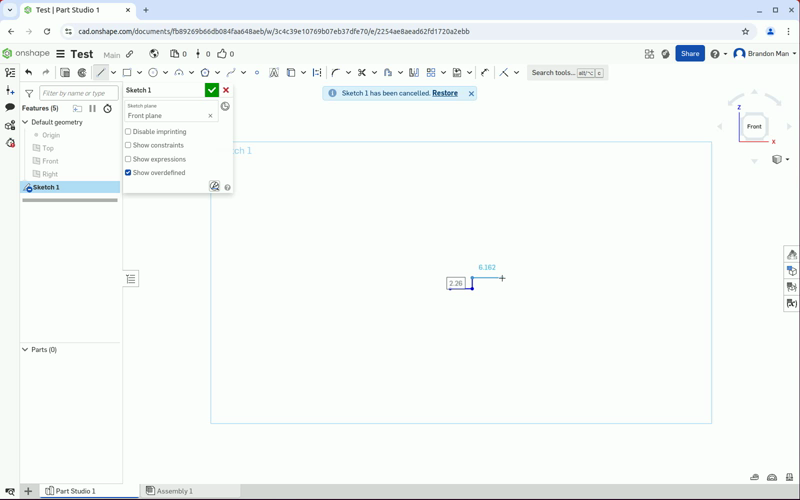
mouse_move(450, 277)
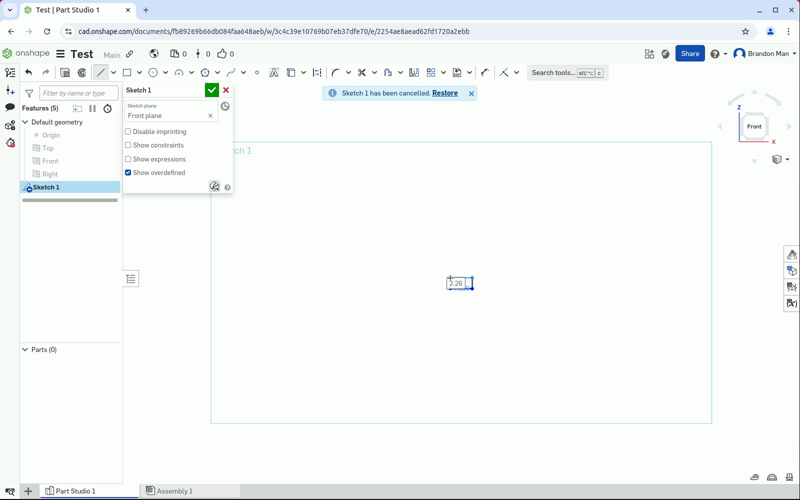
click(450, 277)
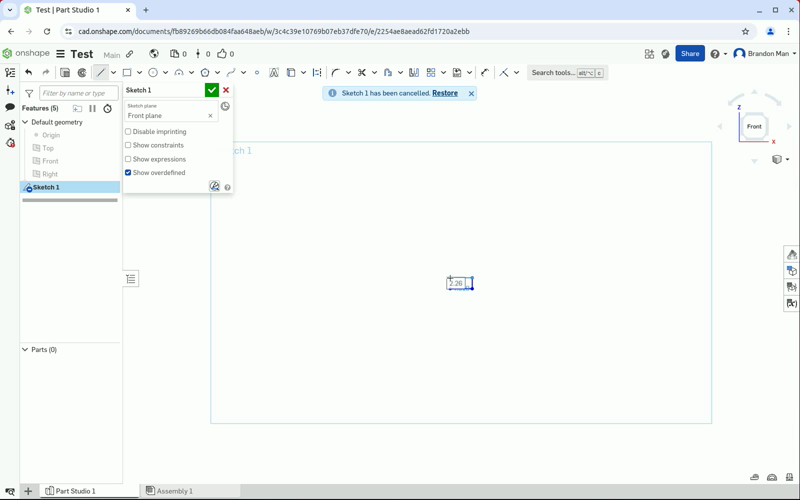
key_up(shift)
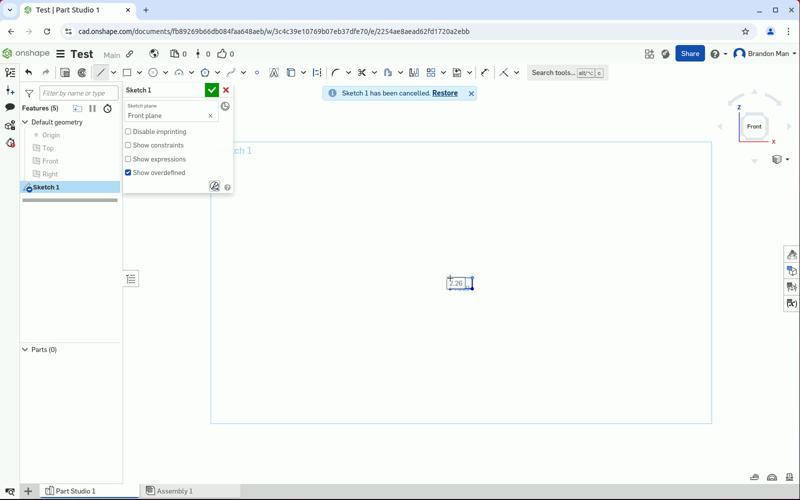
mouse_move(480, 277)
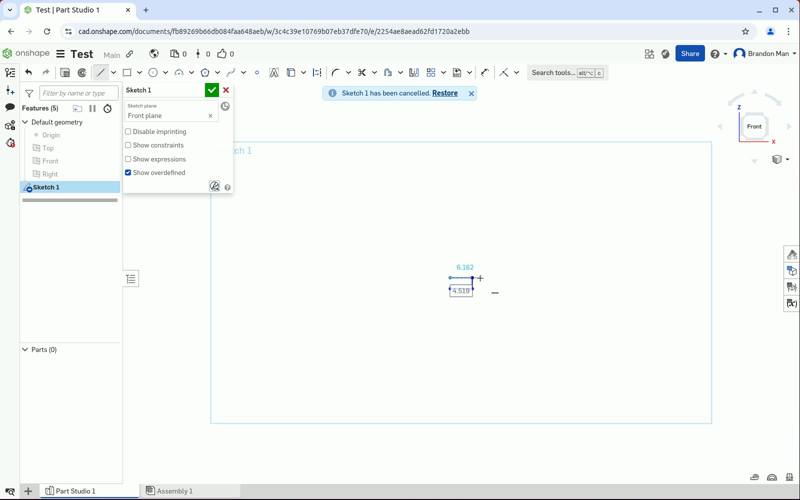
key_down(shift)
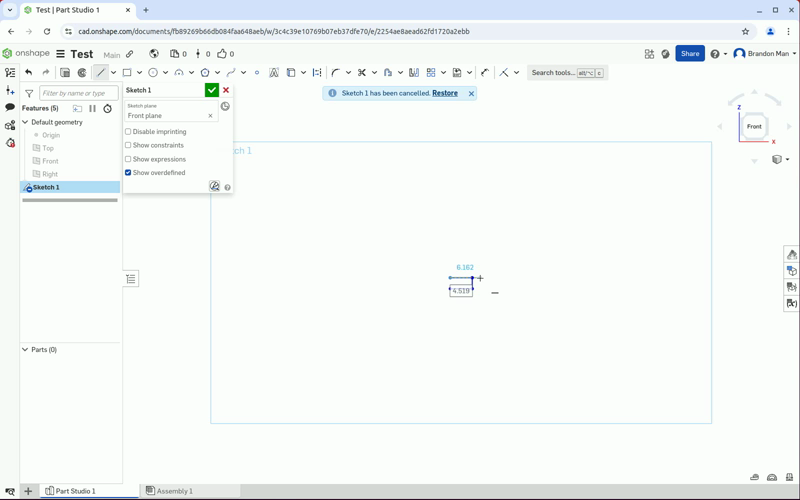
mouse_move(450, 288)
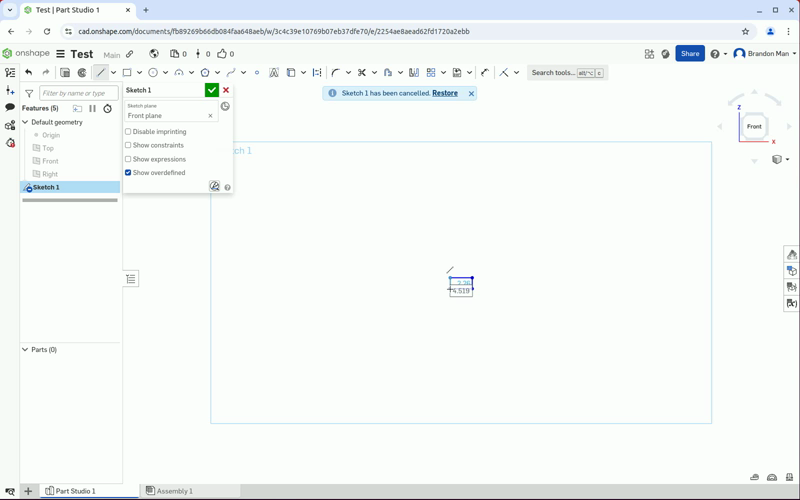
key_up(shift)
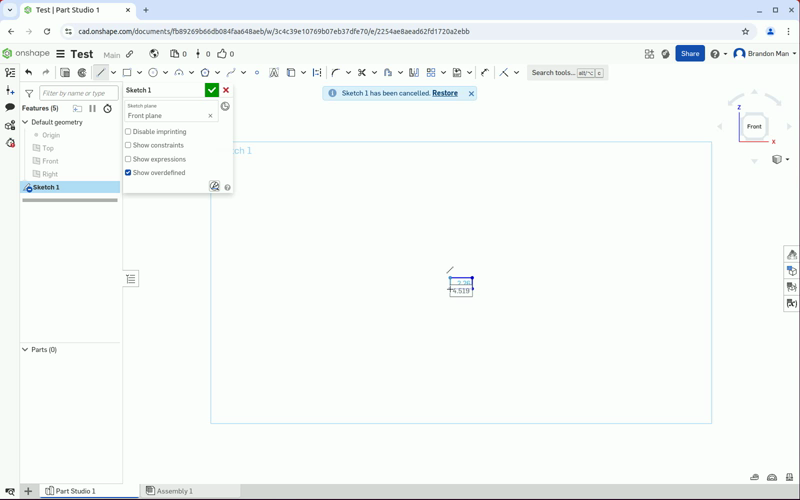
click(450, 288)
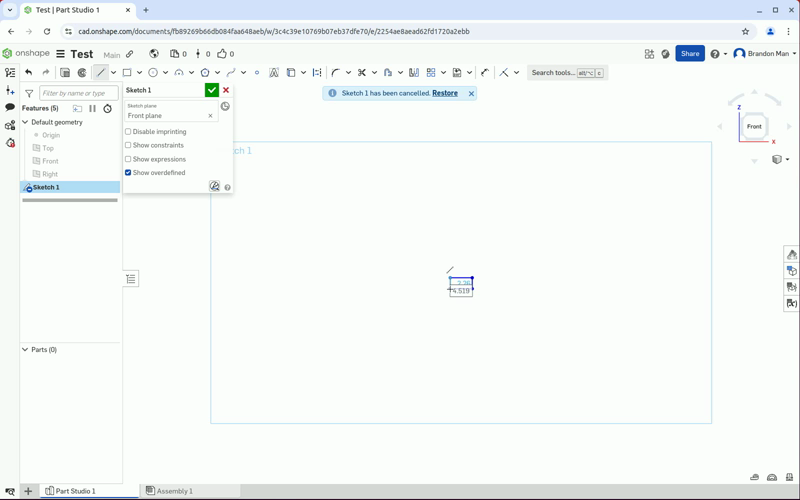
key(esc)
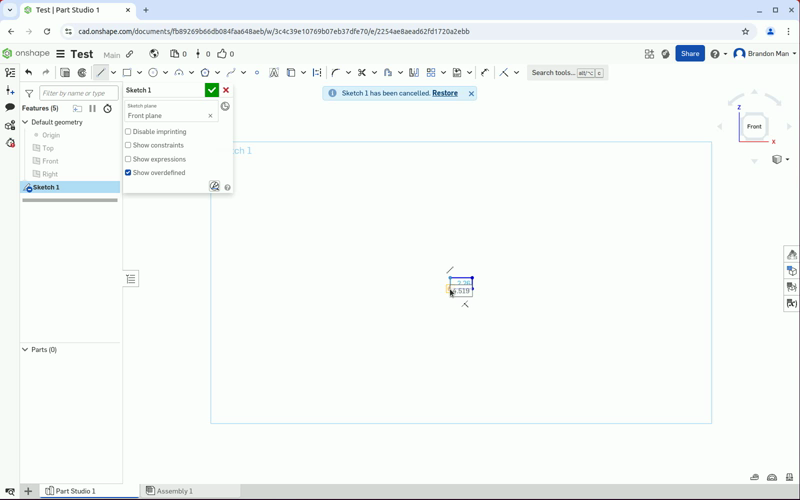
mouse_move(459, 283)
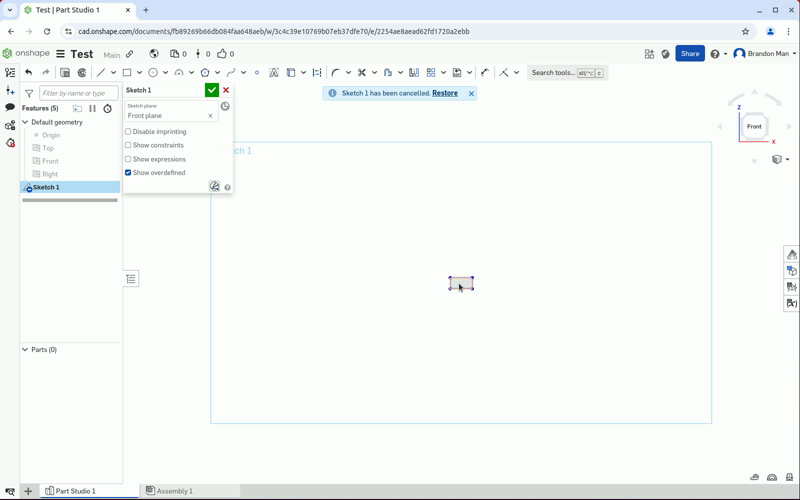
scroll(6)
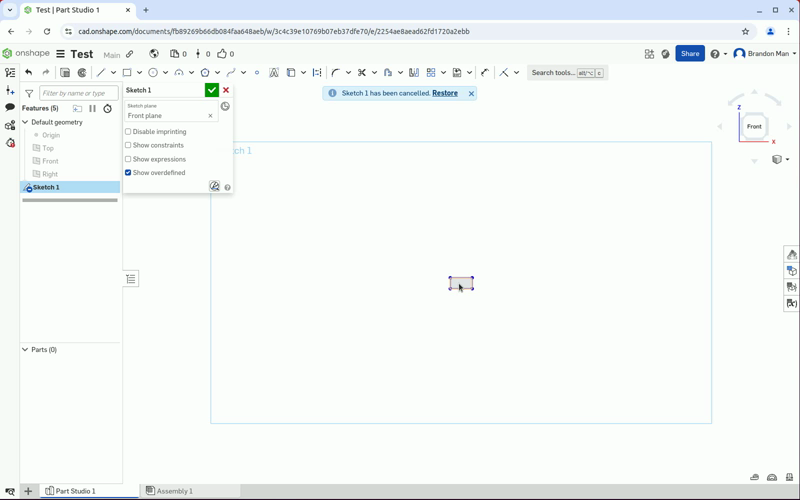
scroll(6)
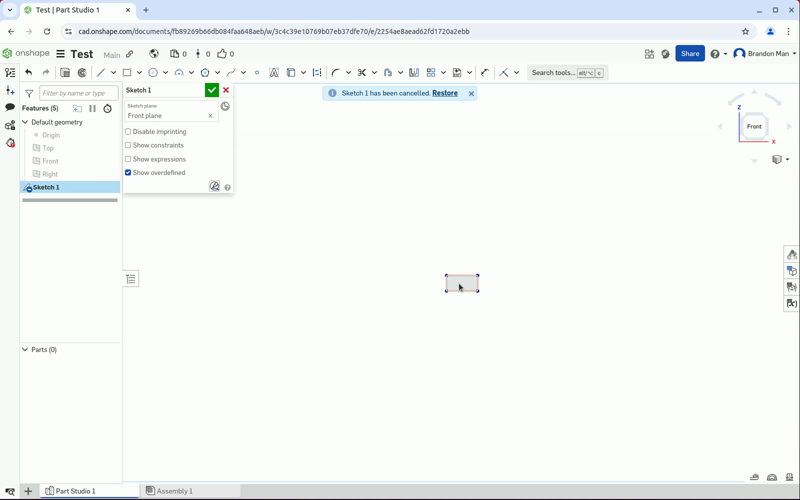
scroll(6)
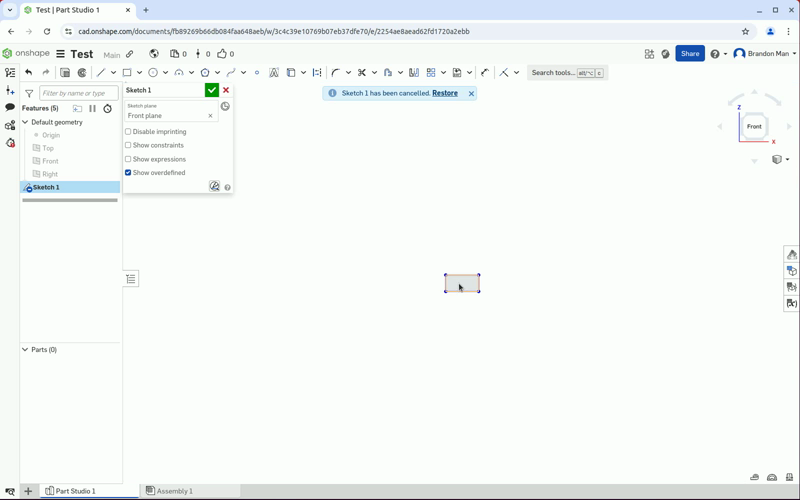
scroll(6)
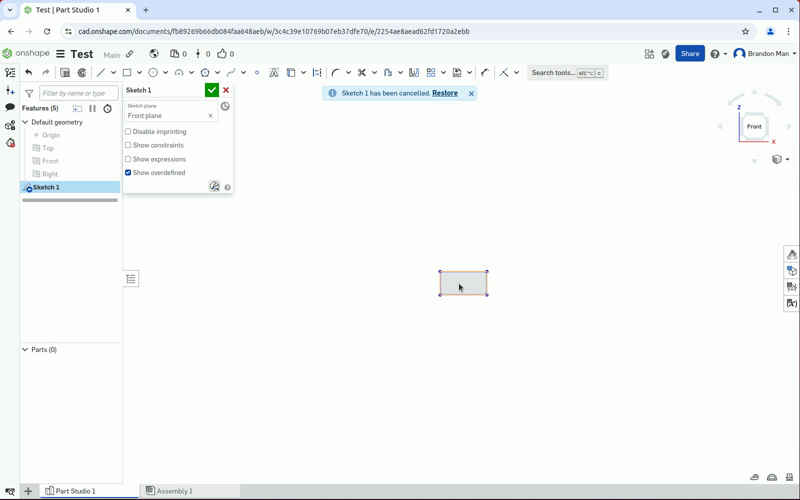
scroll(6)
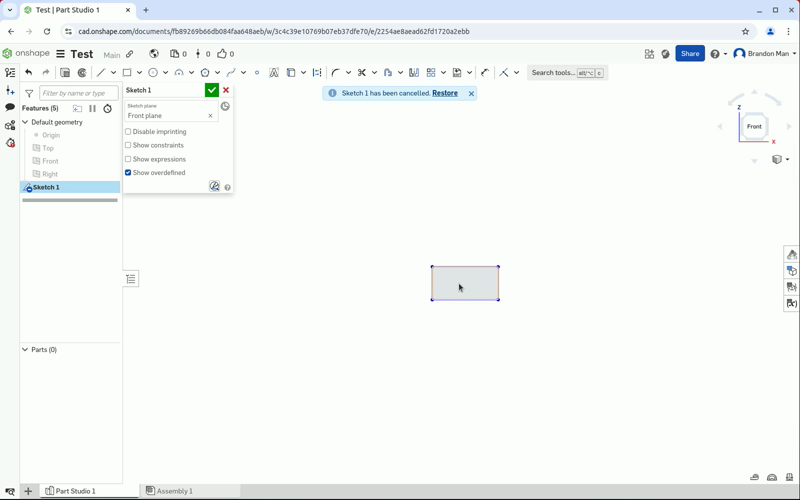
scroll(6)
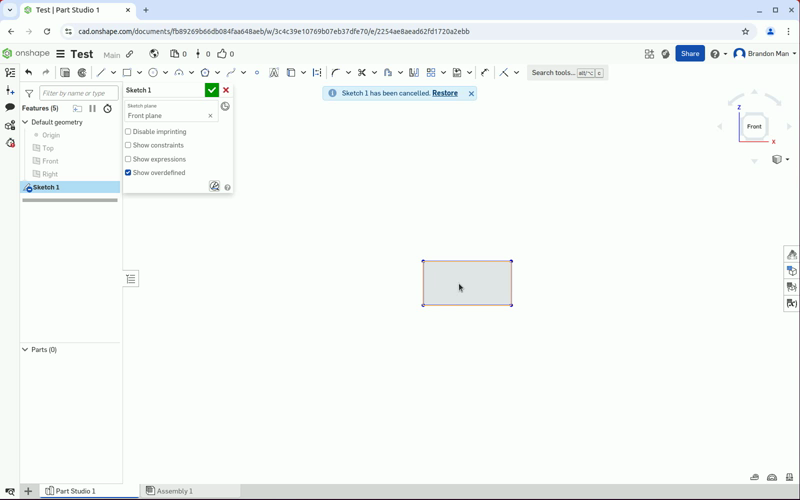
scroll(6)
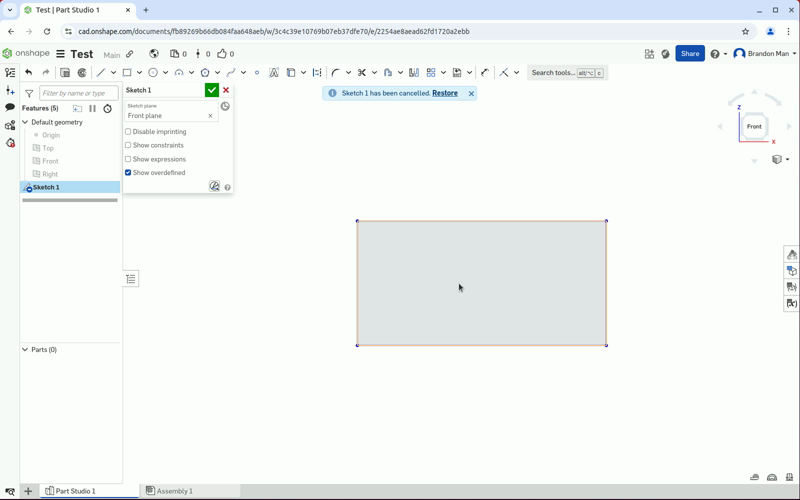
click(459, 283)
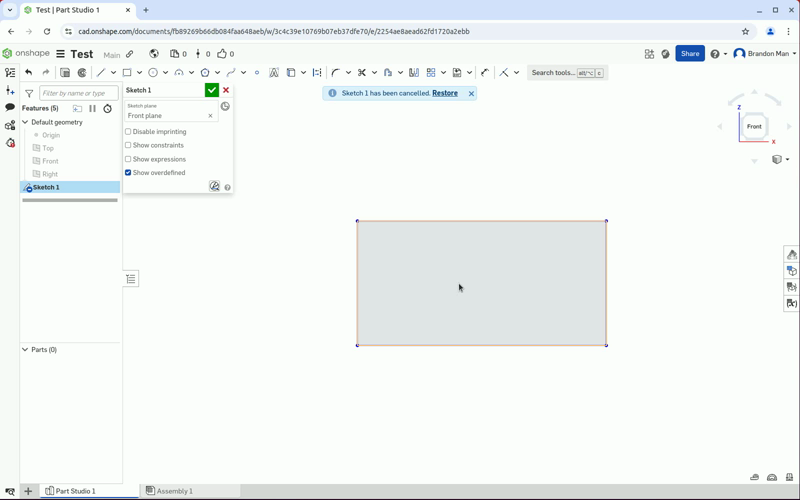
scroll(-6)
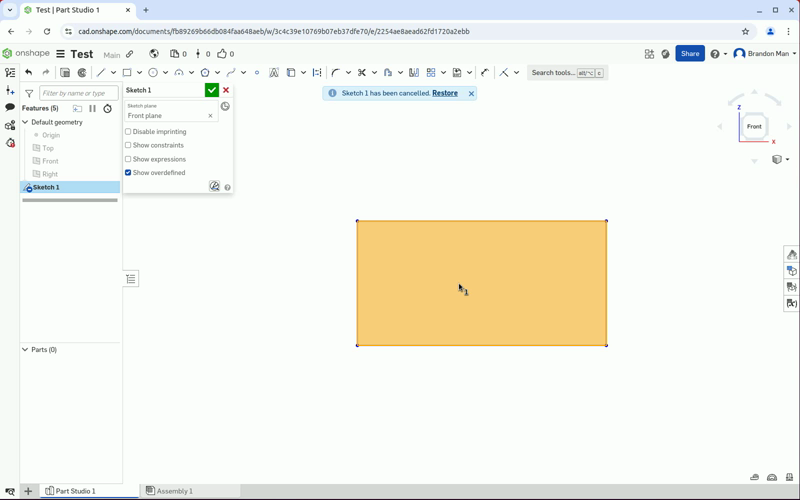
scroll(-6)
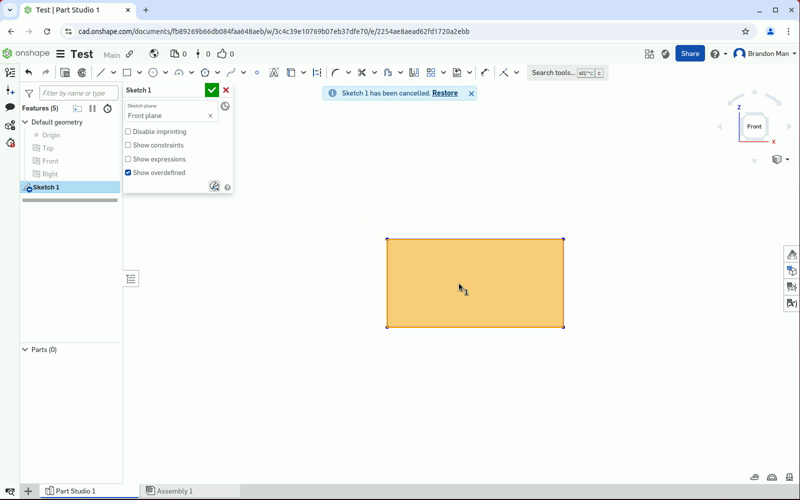
scroll(-6)
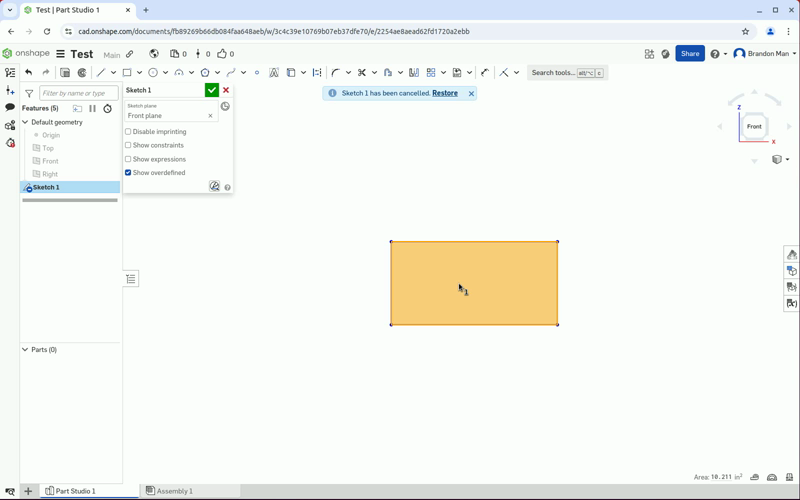
scroll(-6)
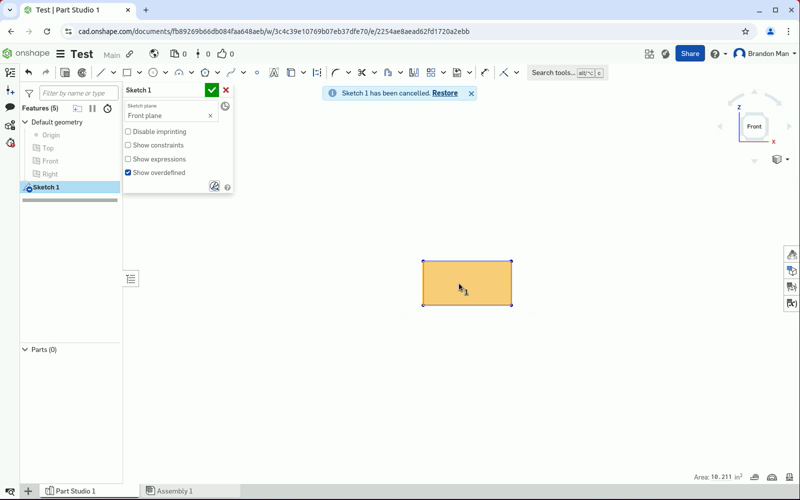
scroll(-6)
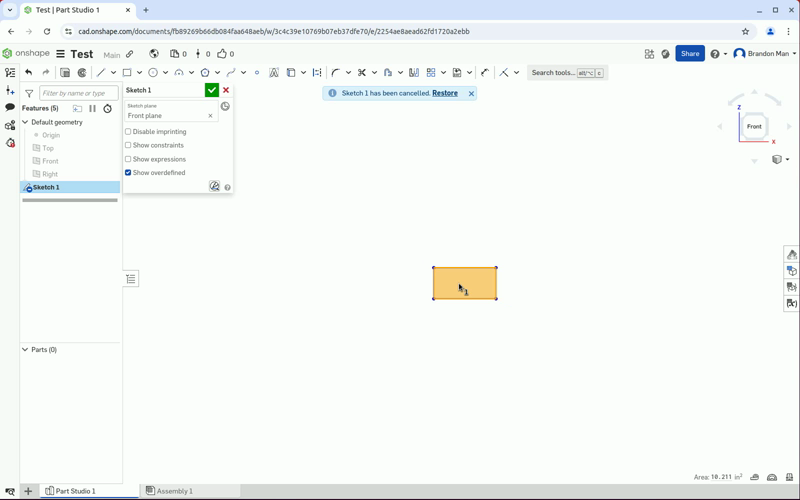
scroll(-6)
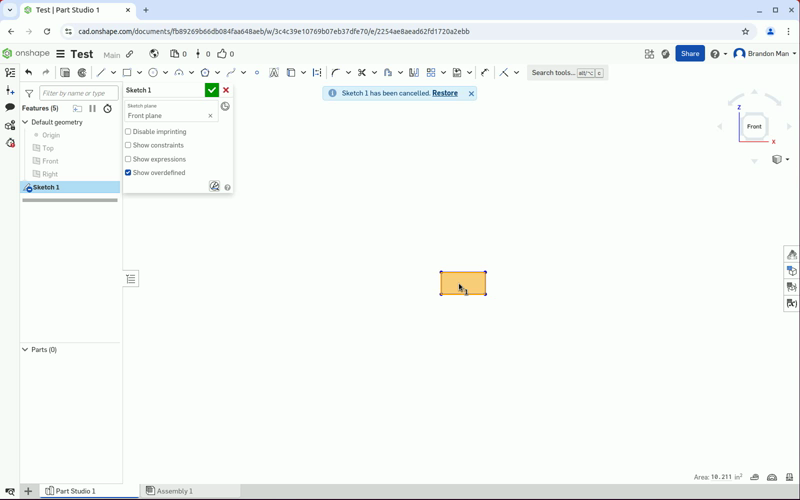
scroll(-6)
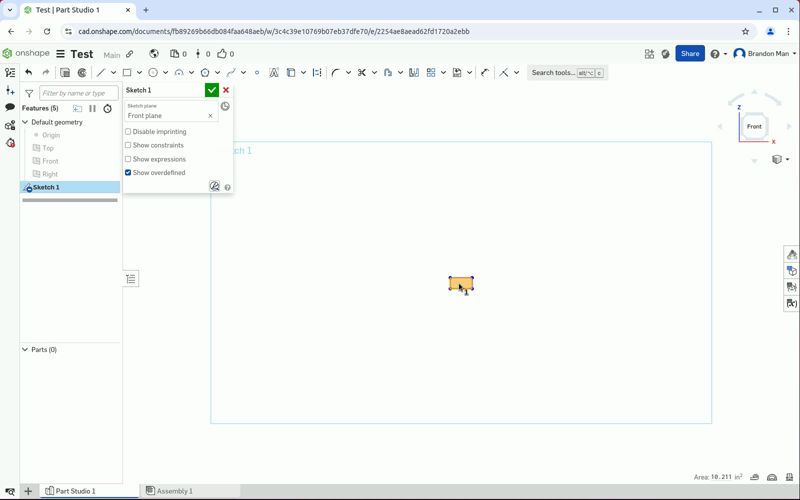
mouse_move(73, 352)
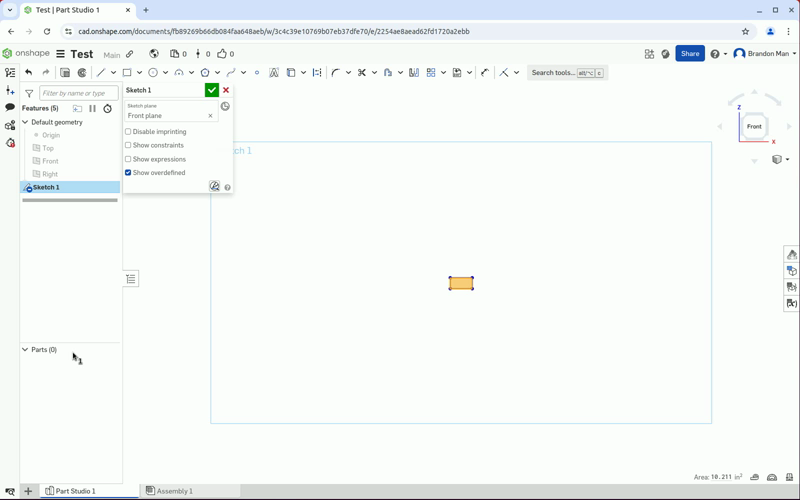
key(shift+y)
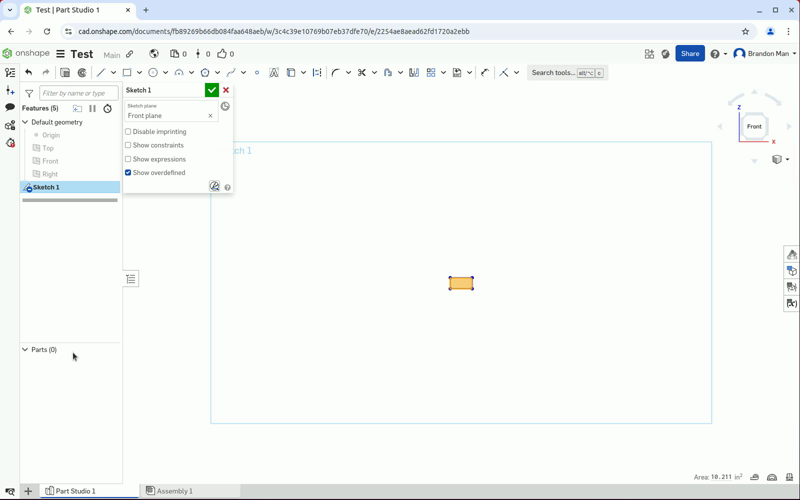
key(shift+e)
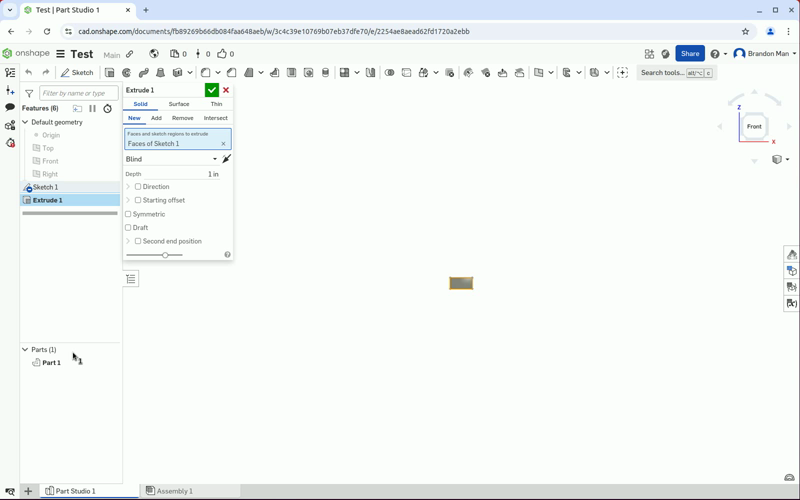
mouse_move(143, 106)
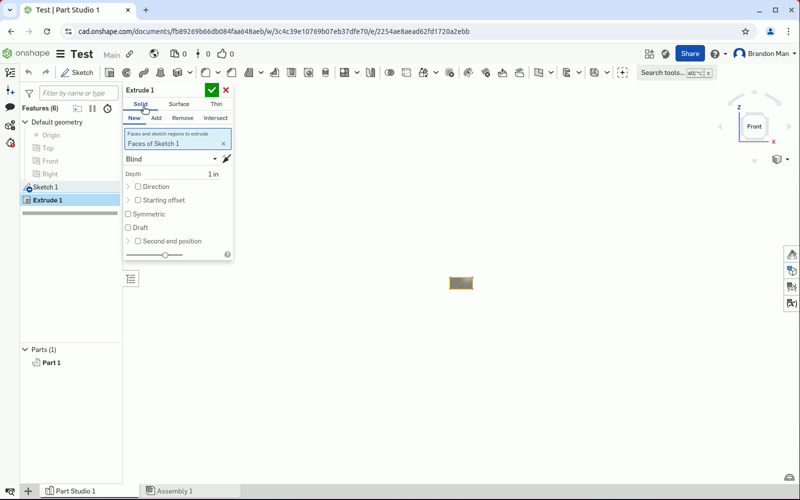
click(143, 106)
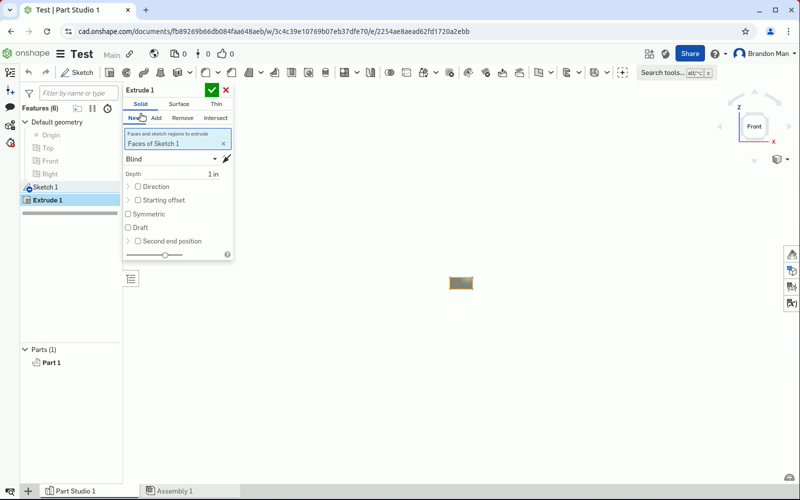
mouse_move(137, 120)
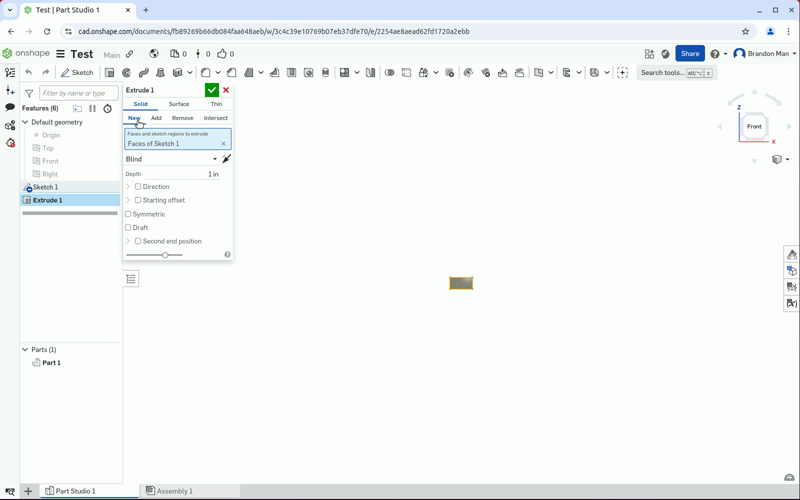
click(137, 120)
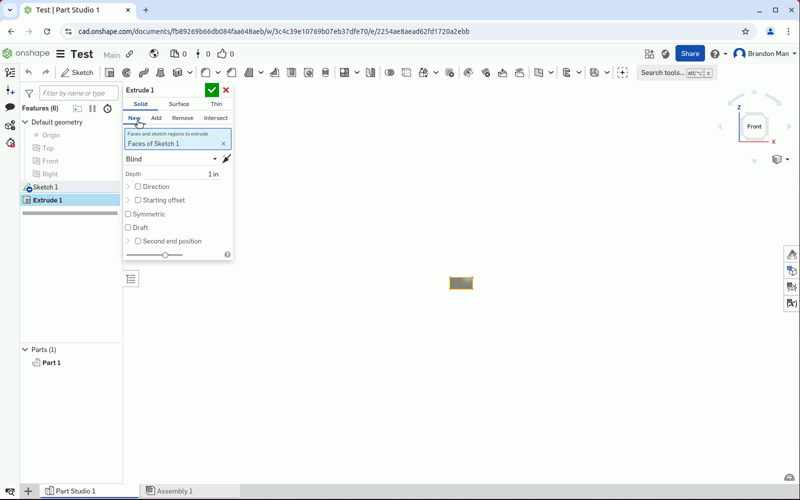
key(tab, 4)
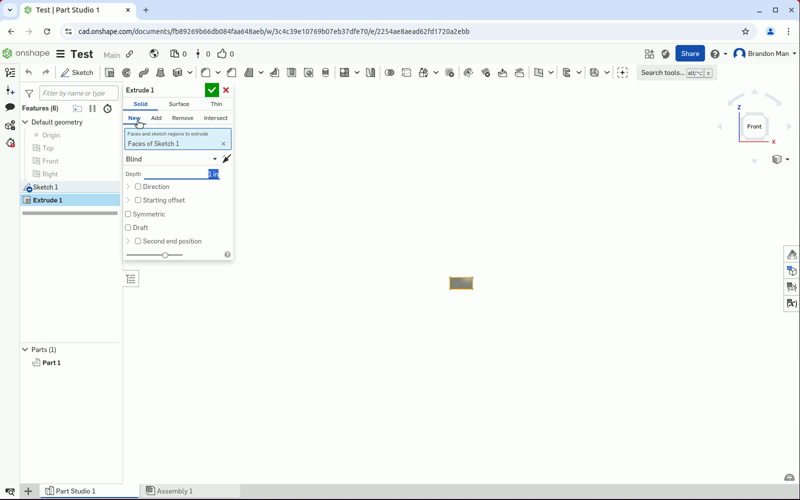
text(23.108)
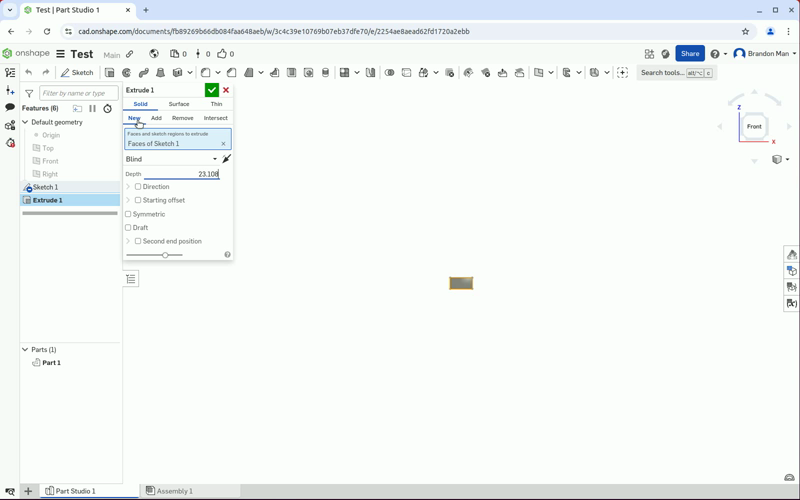
key(enter)
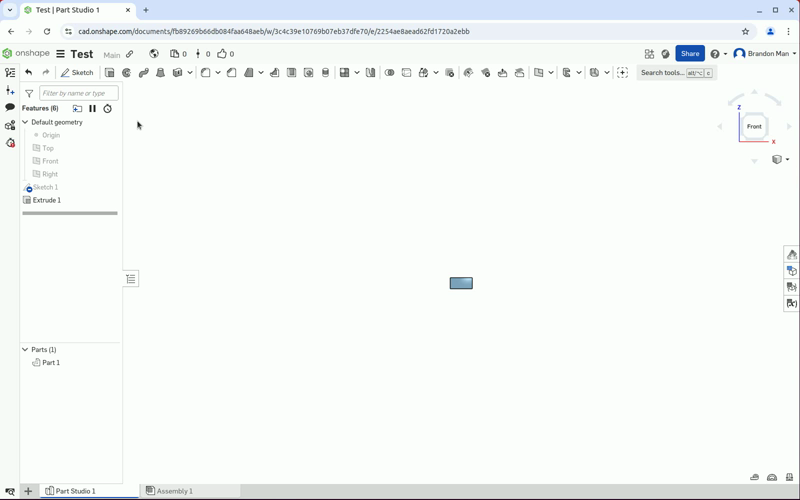
key(shift+h)
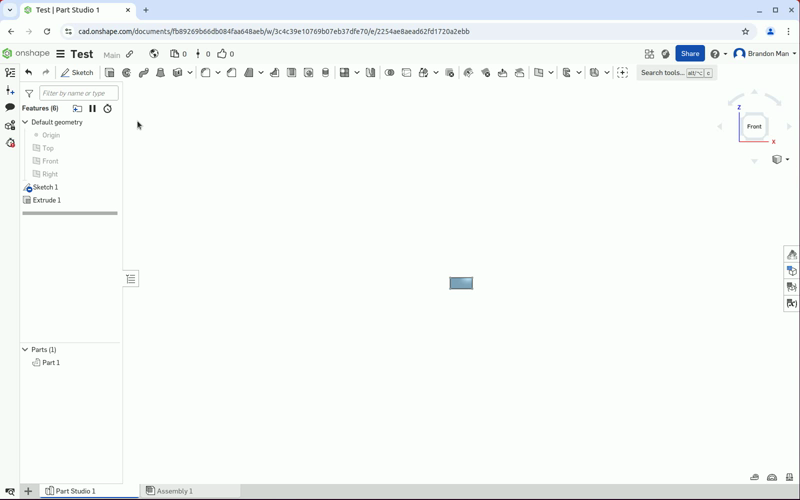
key(shift+h)
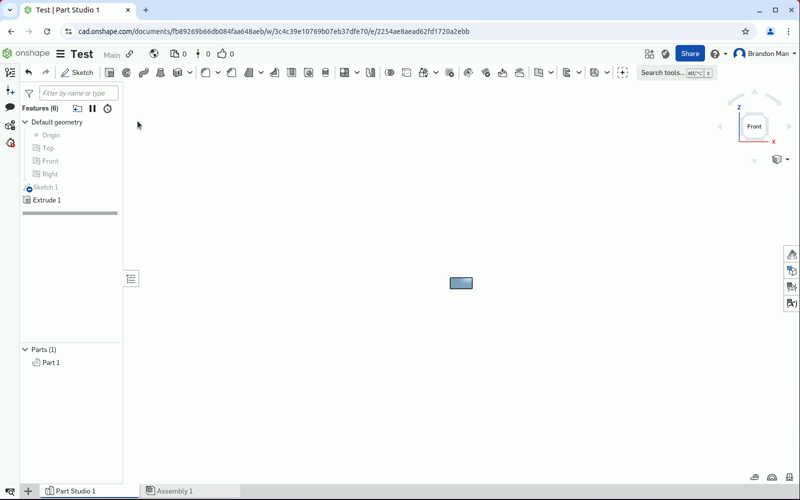
mouse_move(73, 189)
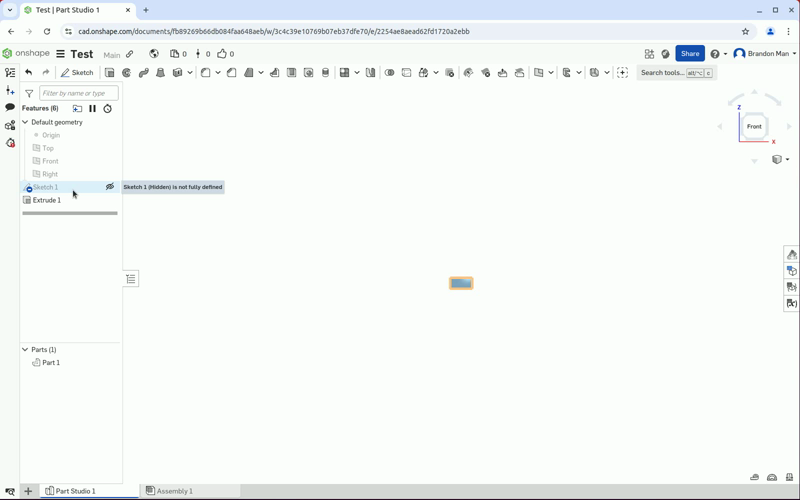
click(73, 189)
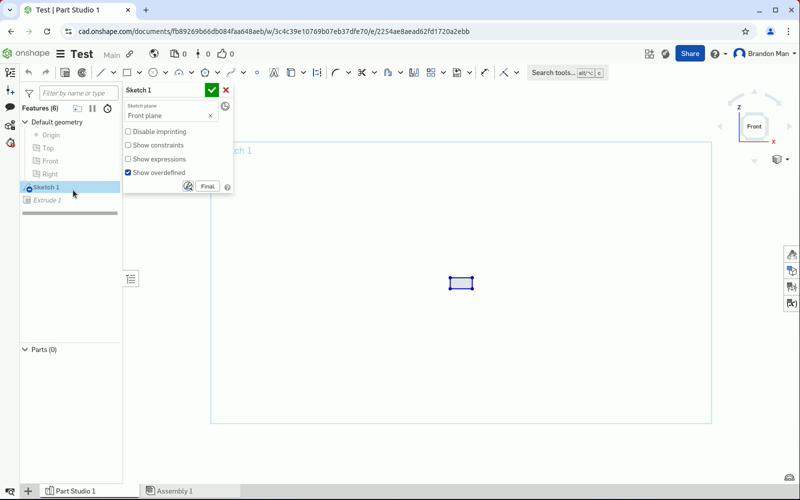
mouse_move(229, 92)
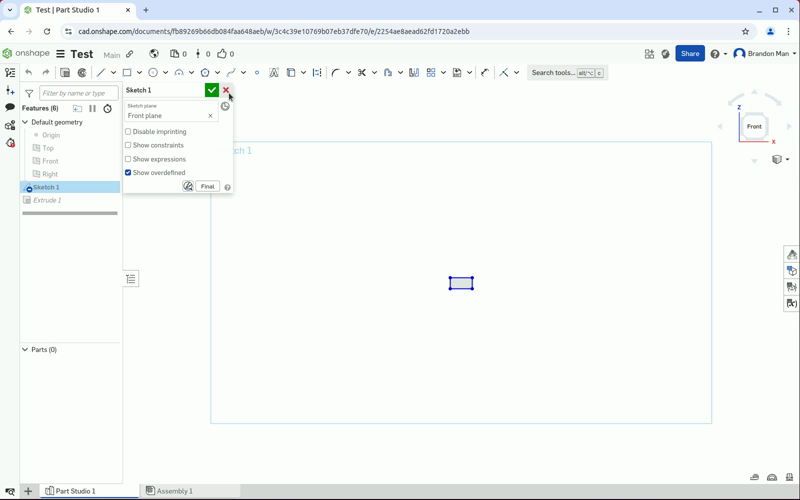
click(229, 92)
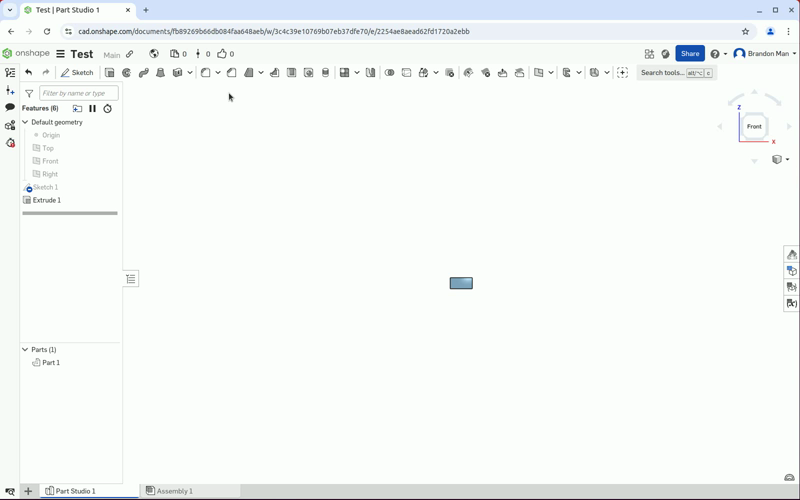
mouse_move(541, 75)
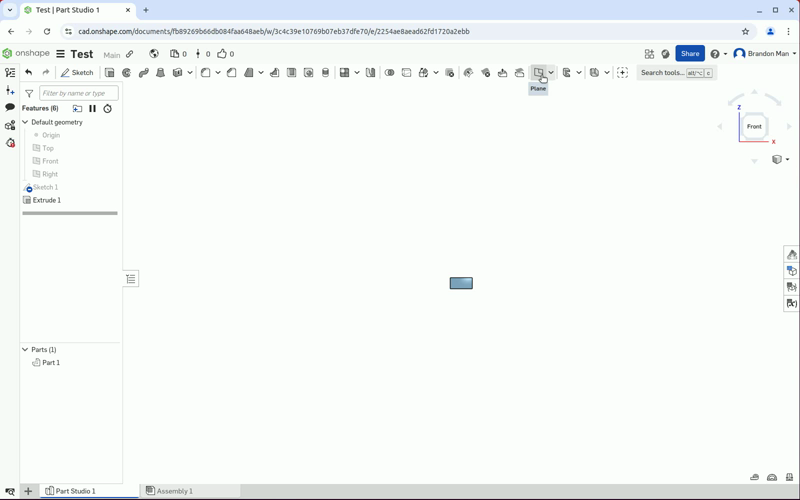
click(541, 75)
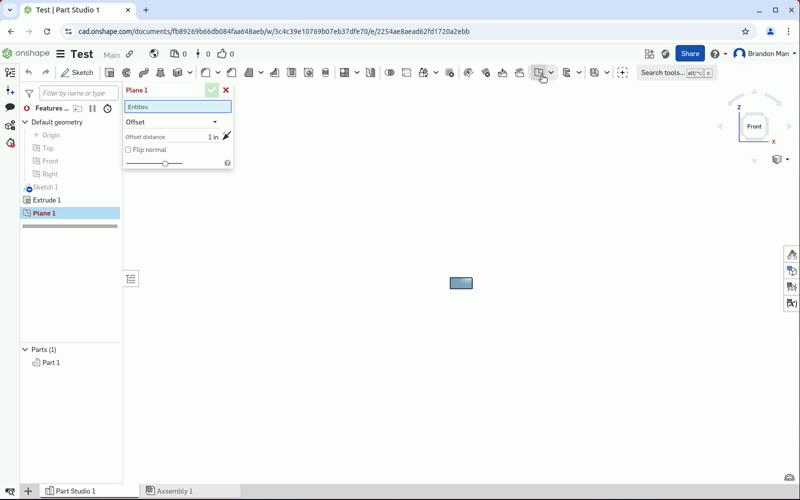
mouse_move(73, 163)
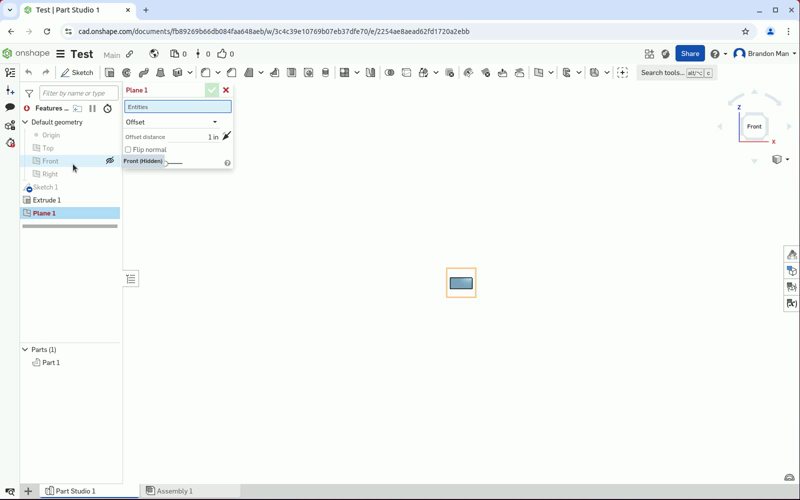
click(73, 163)
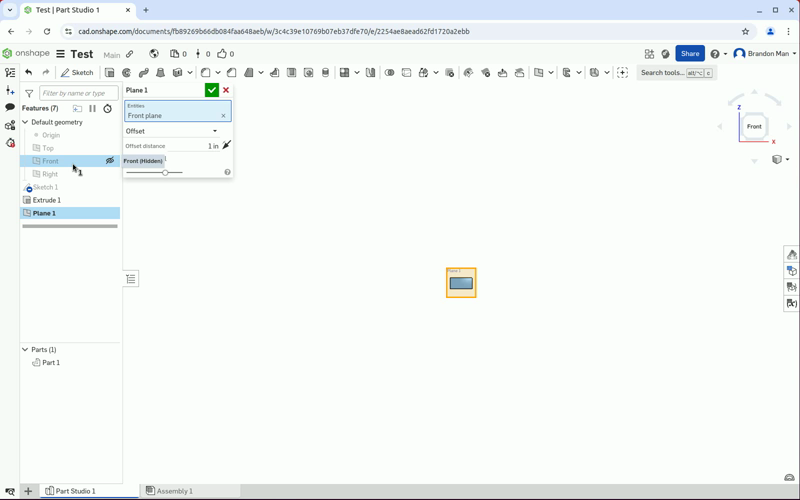
key(tab, 2)
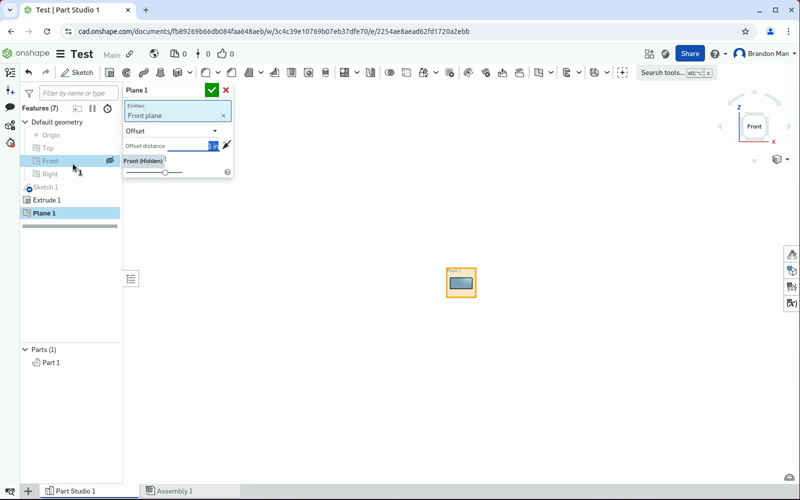
text(23.108)
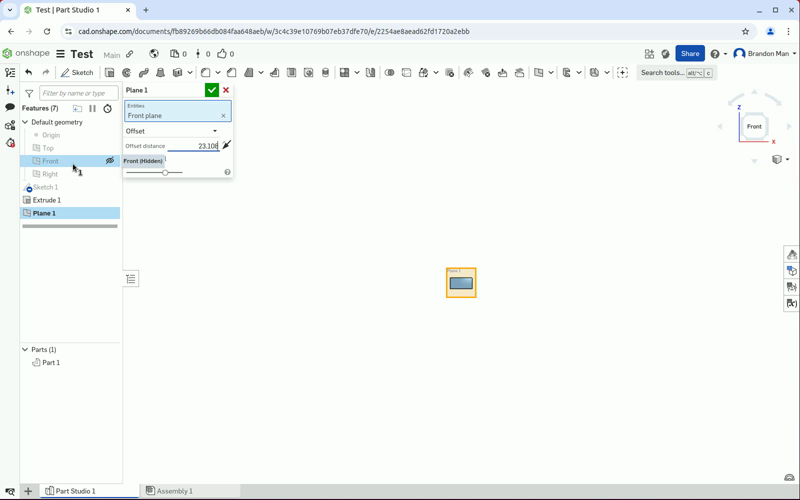
key(enter, 2)
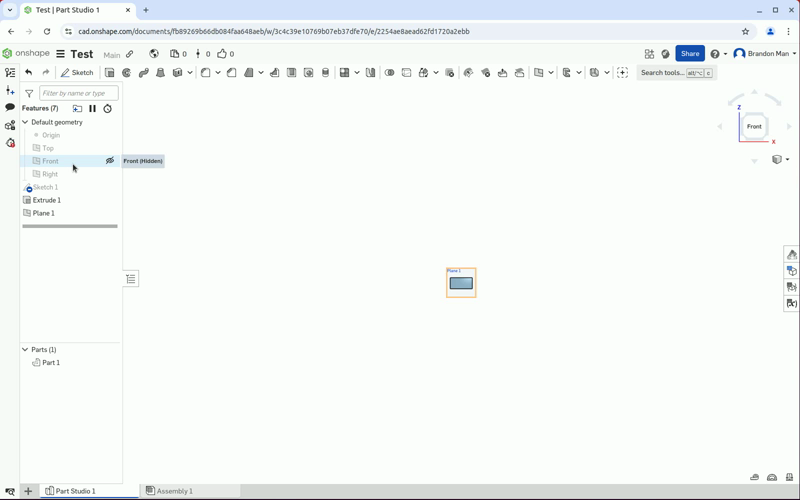
key(shift+s)
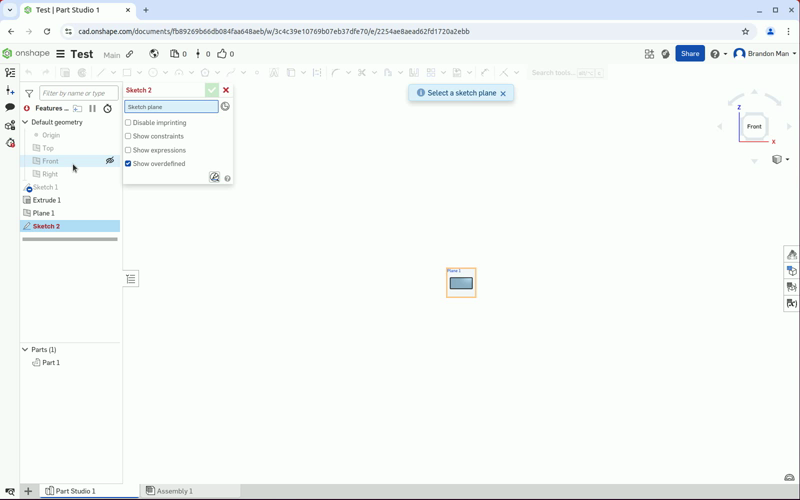
mouse_move(73, 215)
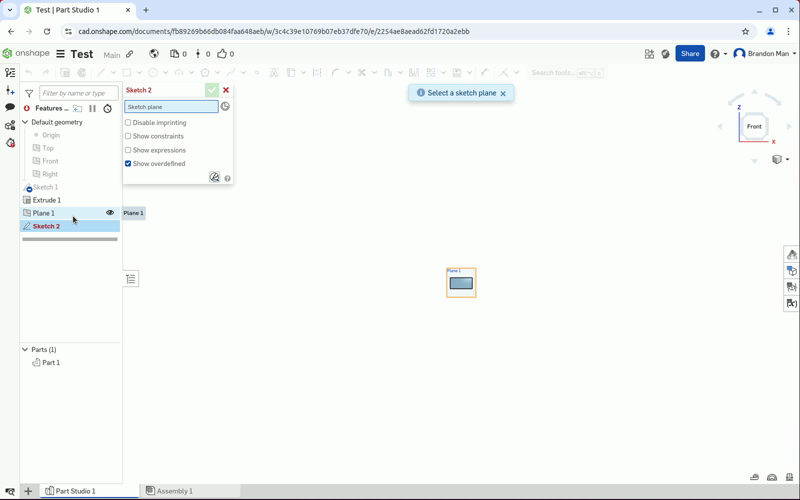
click(73, 215)
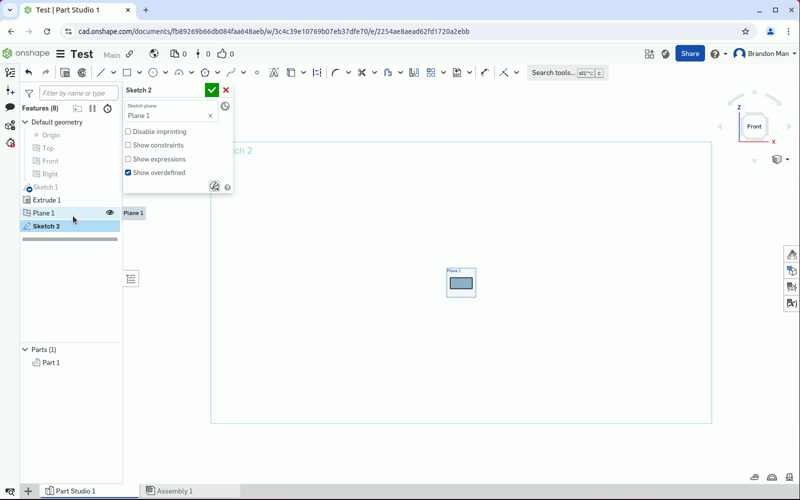
mouse_move(73, 352)
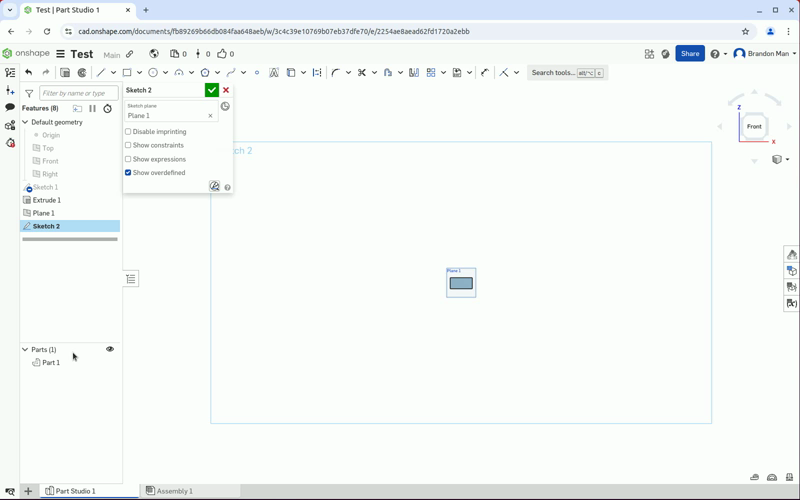
key(y)
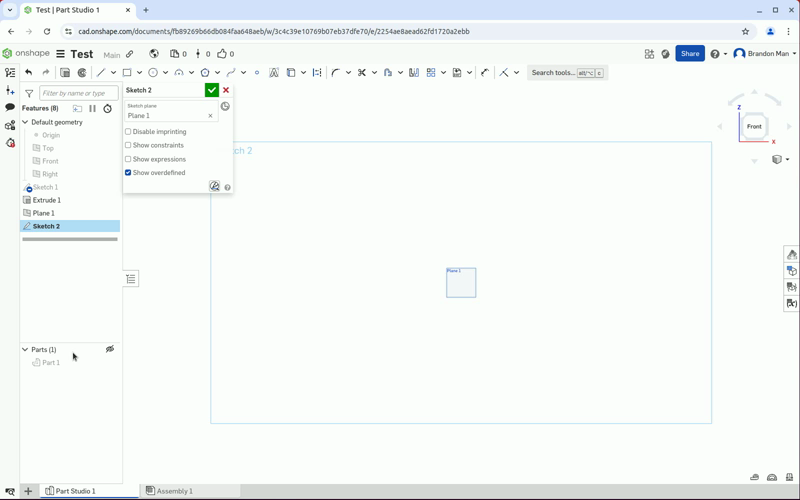
key(c)
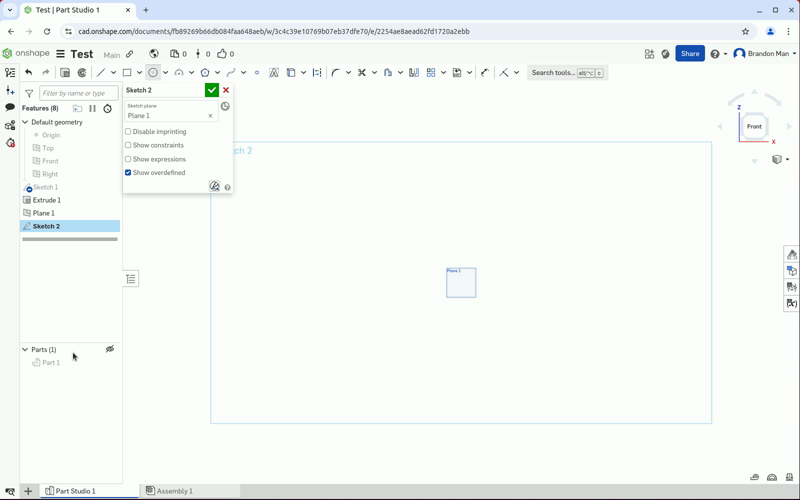
key_down(shift)
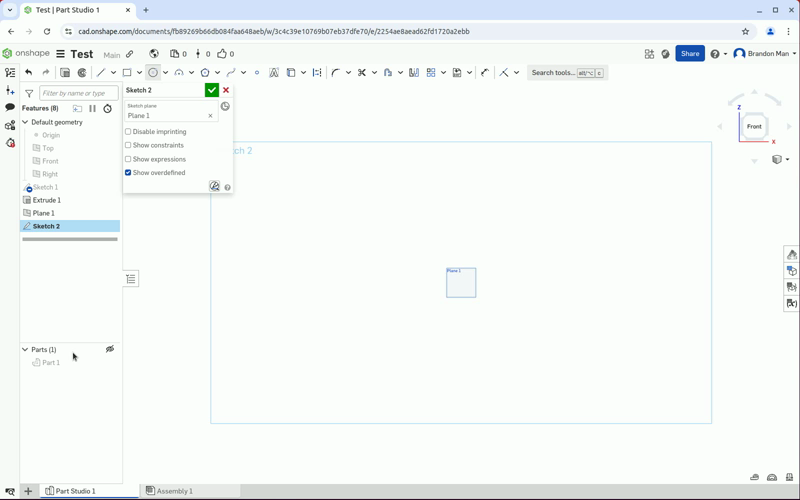
mouse_move(461, 282)
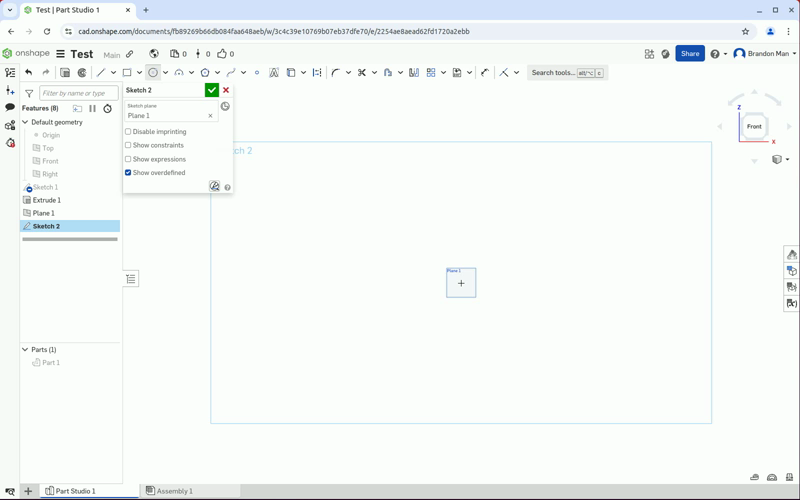
click(461, 282)
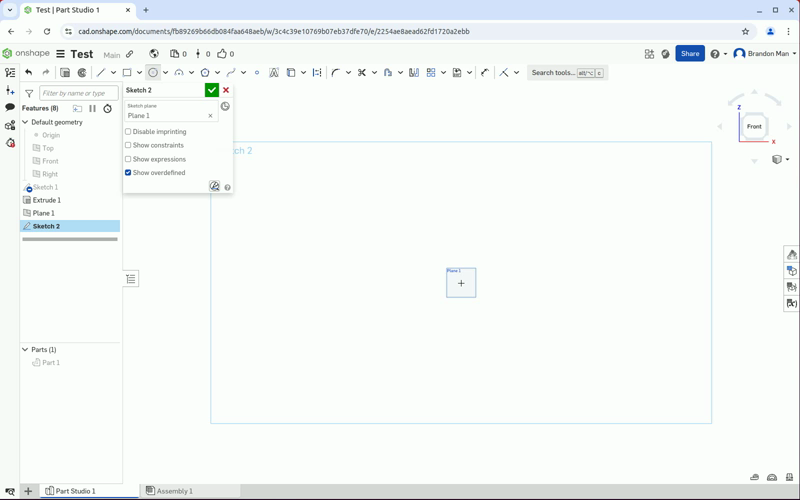
key_up(shift)
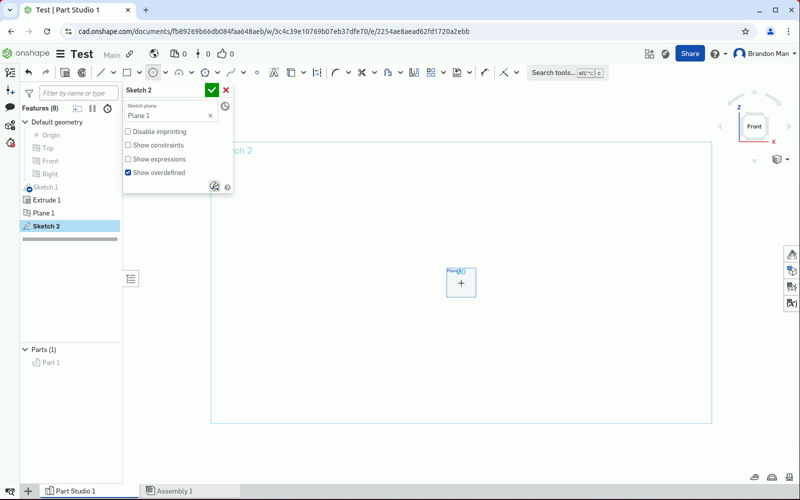
mouse_move(466, 282)
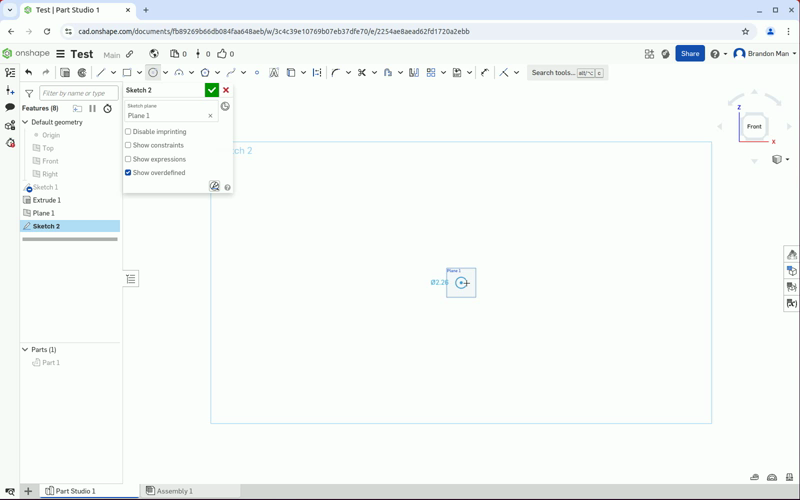
click(466, 282)
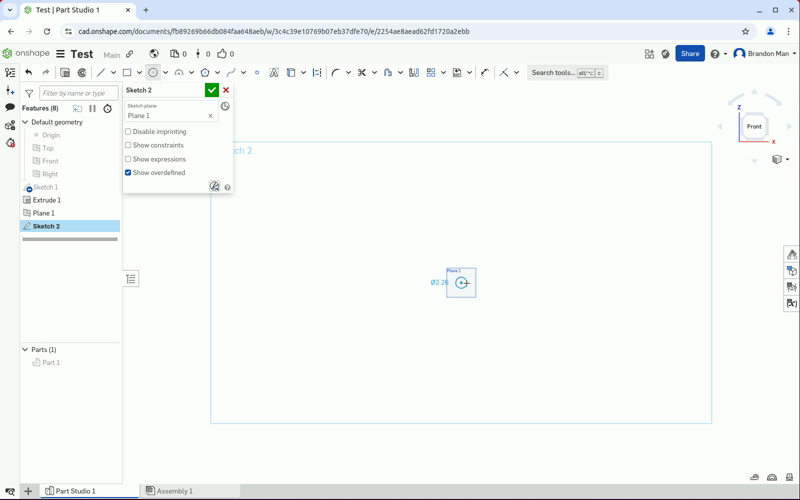
key(esc)
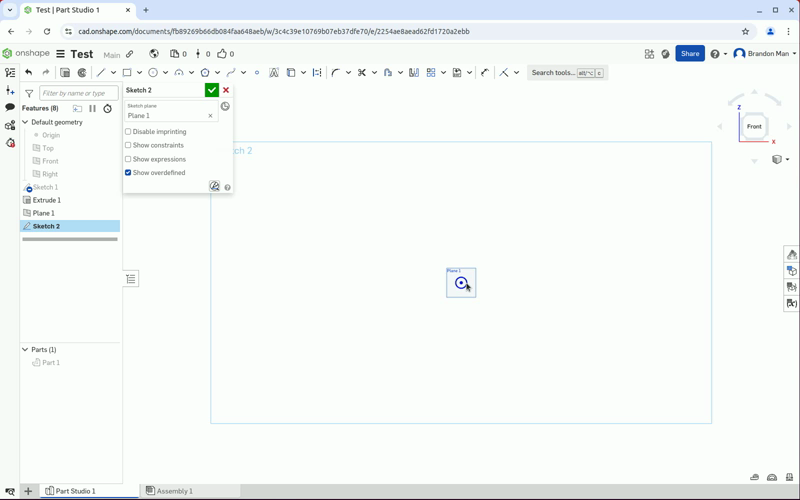
mouse_move(457, 280)
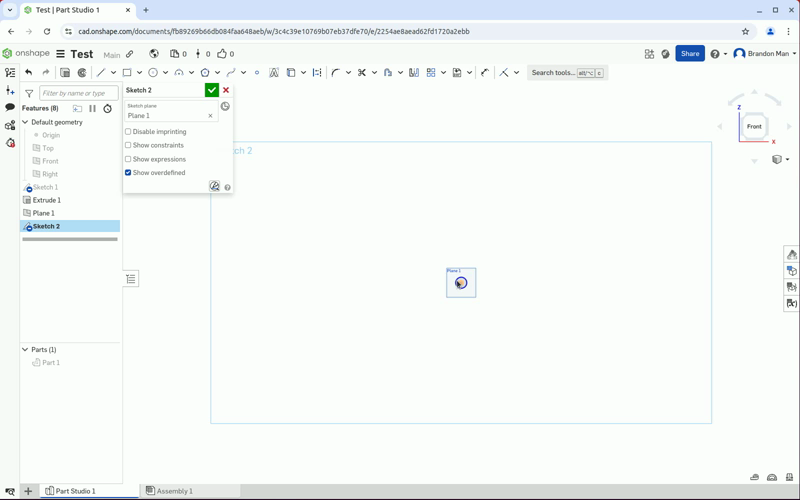
scroll(6)
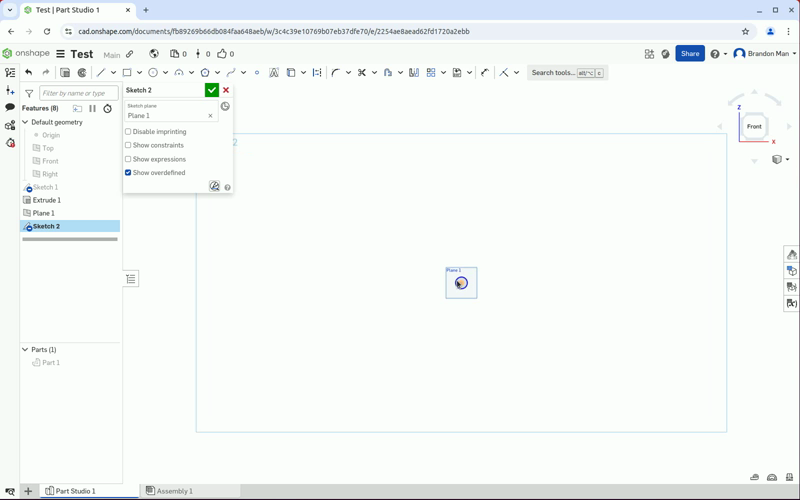
scroll(6)
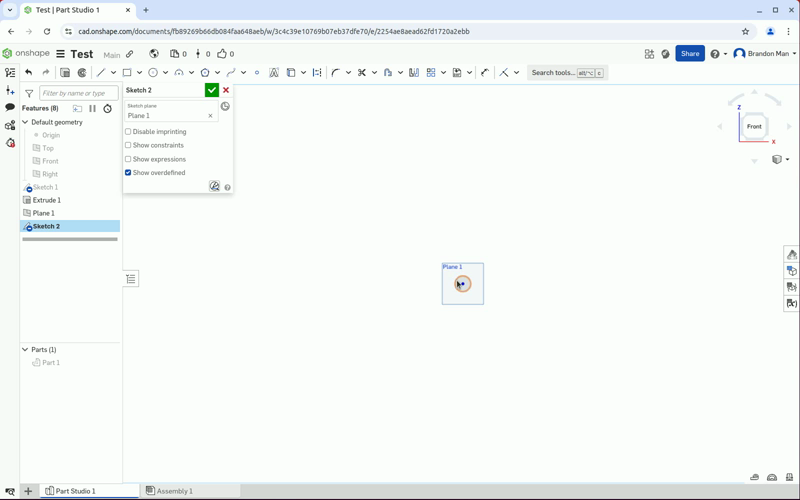
scroll(6)
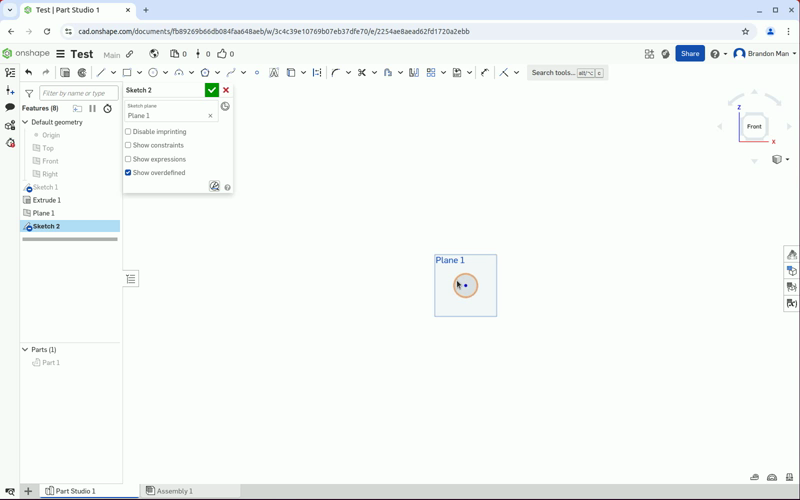
scroll(6)
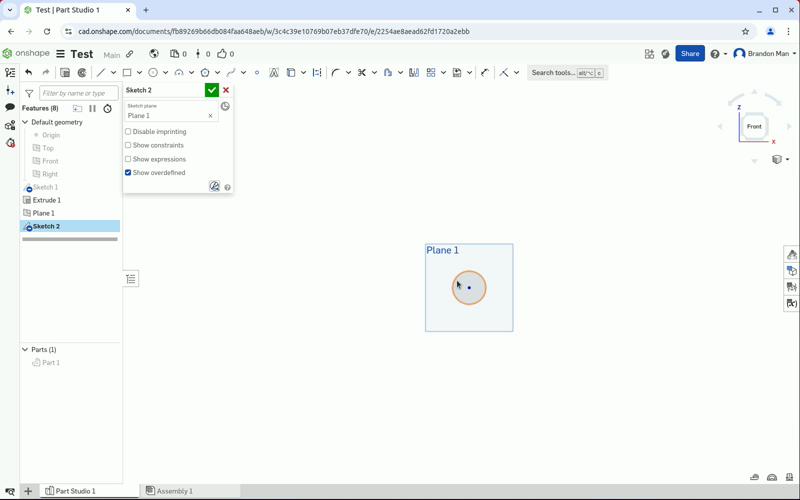
scroll(6)
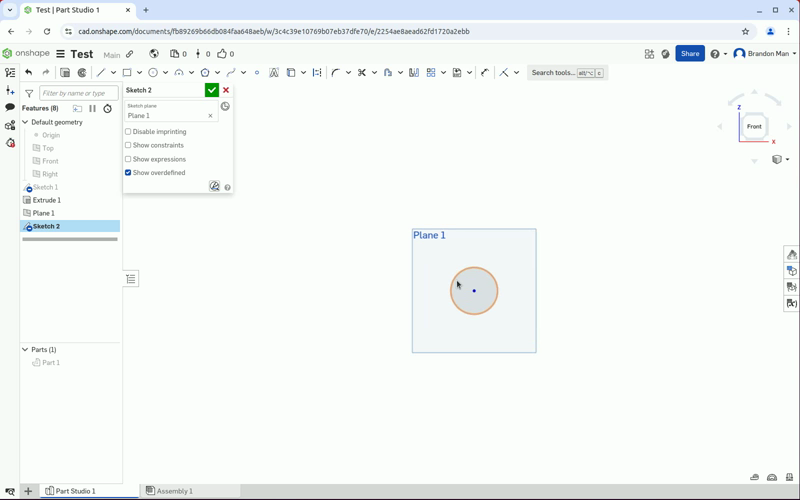
scroll(6)
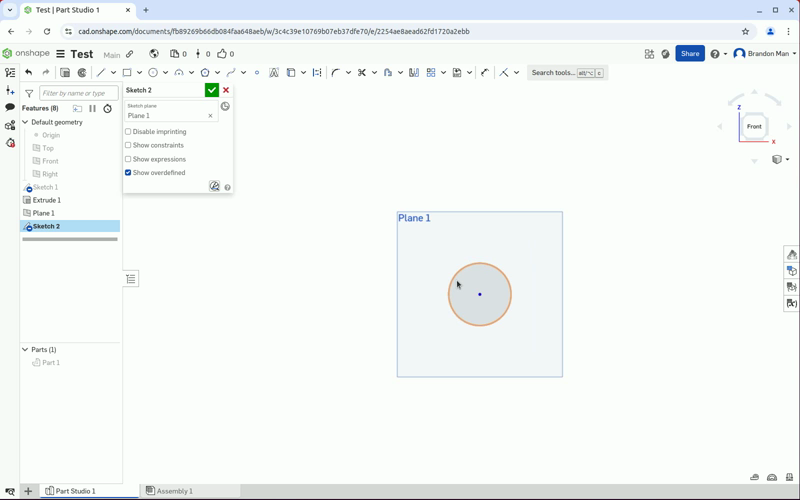
scroll(6)
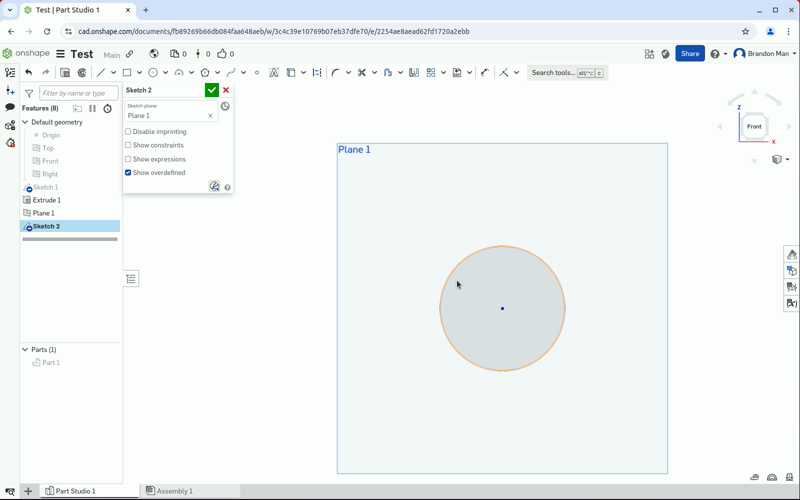
click(457, 280)
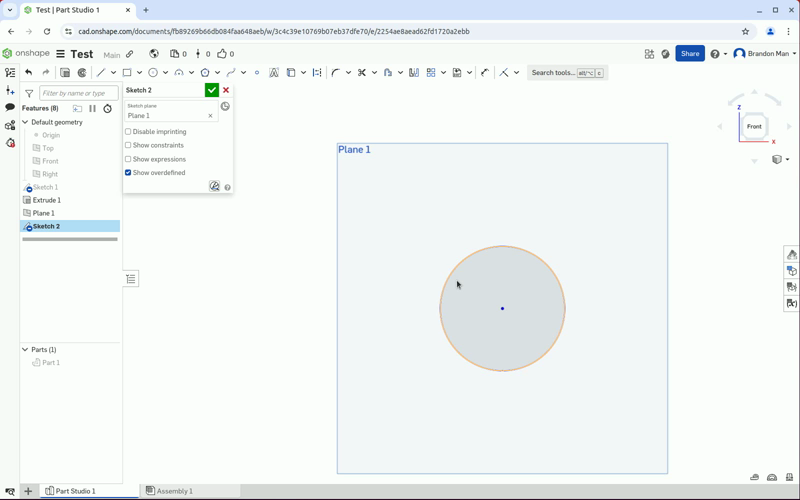
scroll(-6)
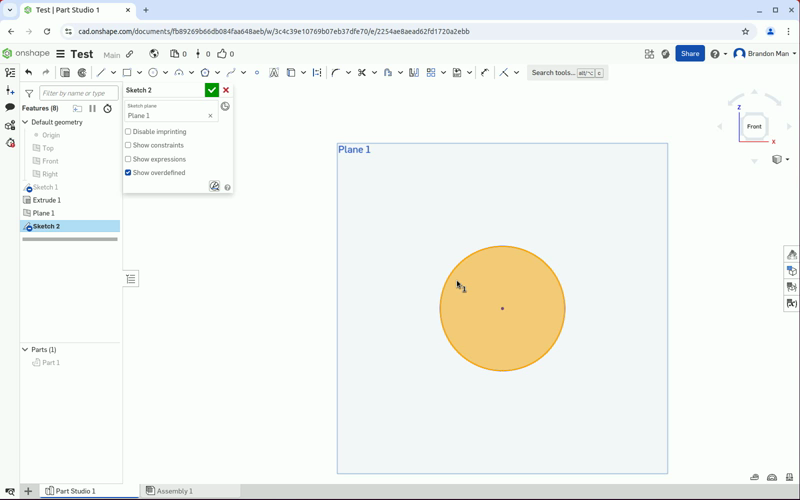
scroll(-6)
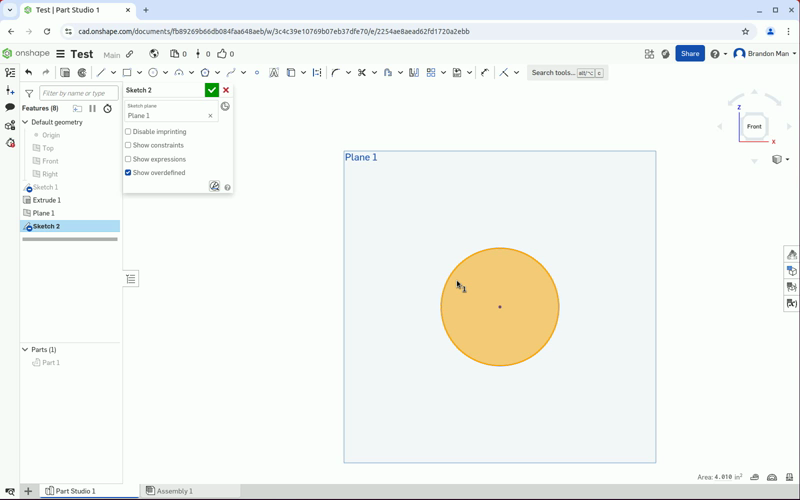
scroll(-6)
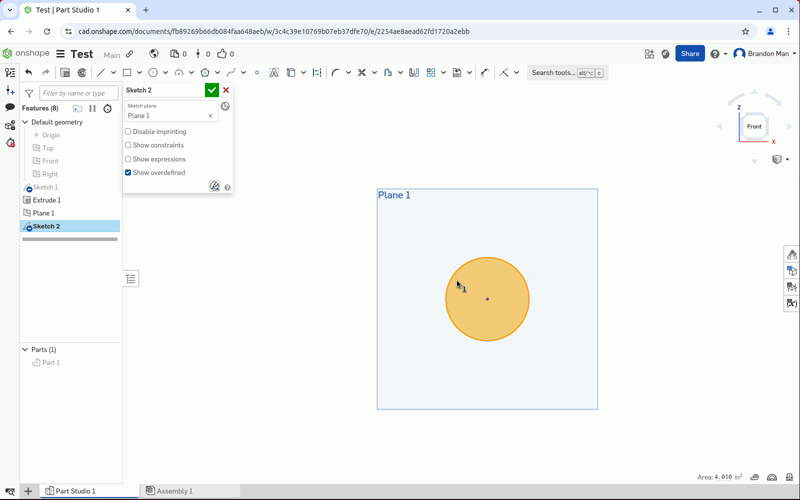
scroll(-6)
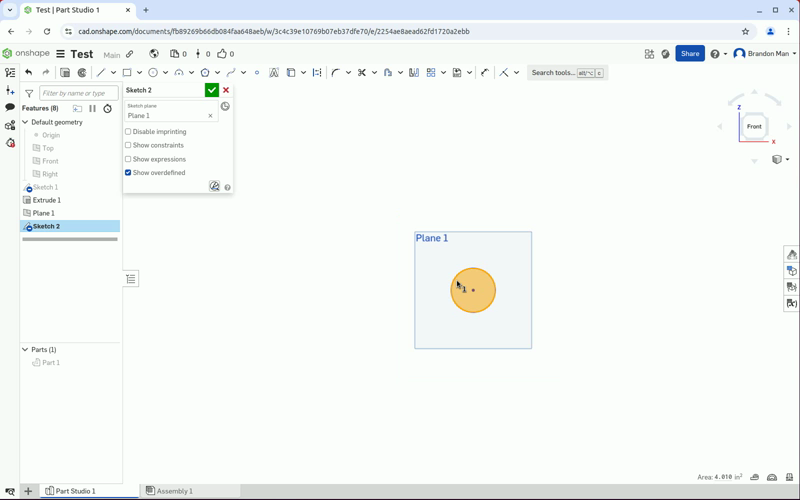
scroll(-6)
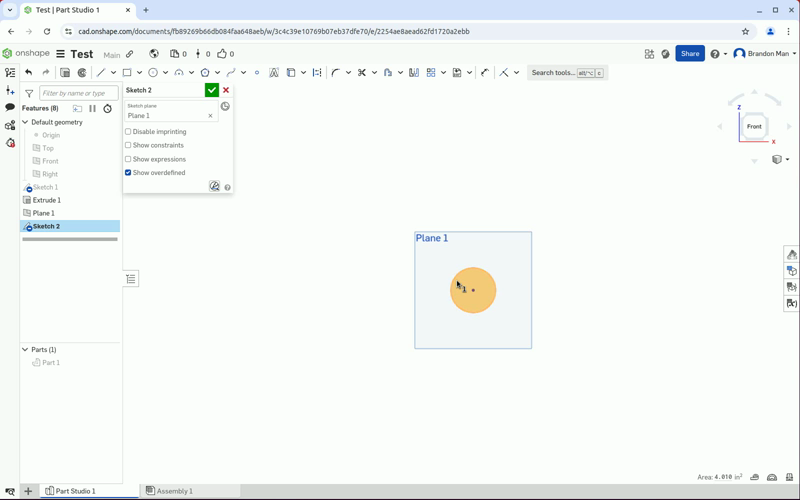
scroll(-6)
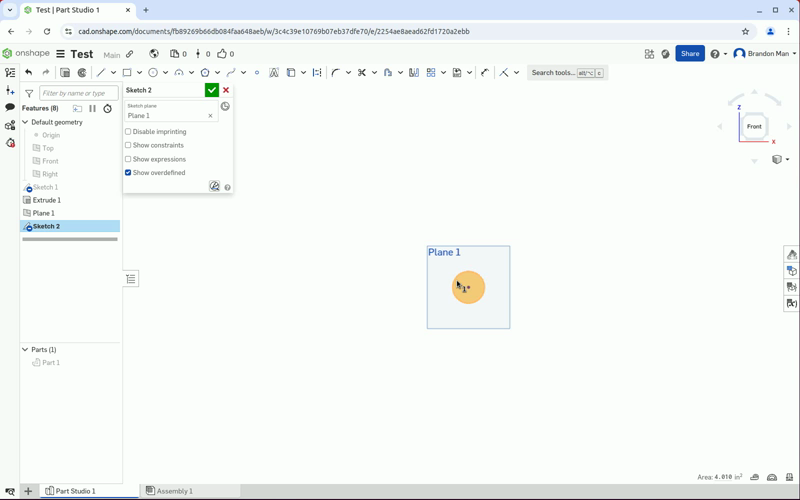
scroll(-6)
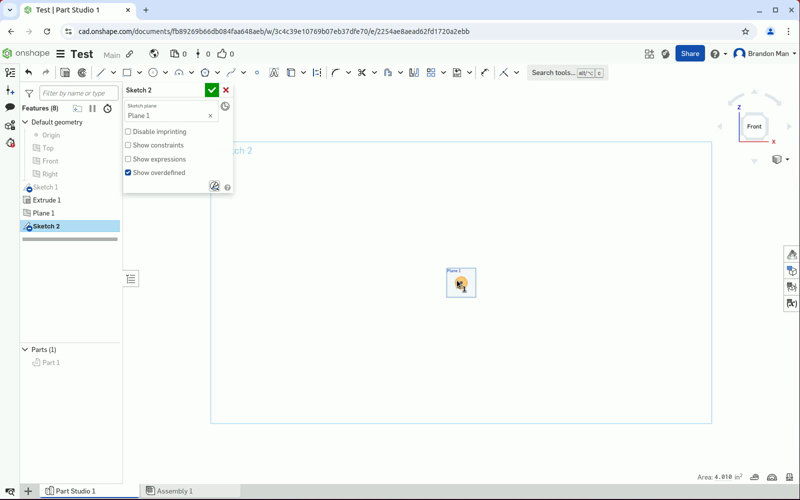
mouse_move(73, 352)
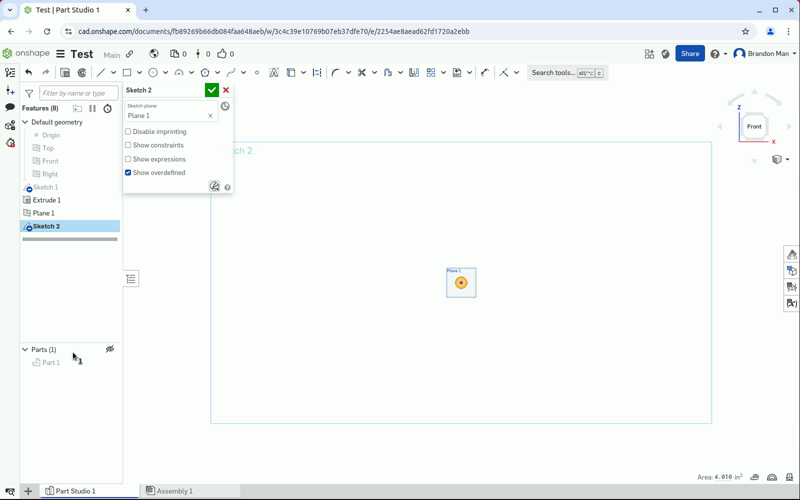
key(shift+y)
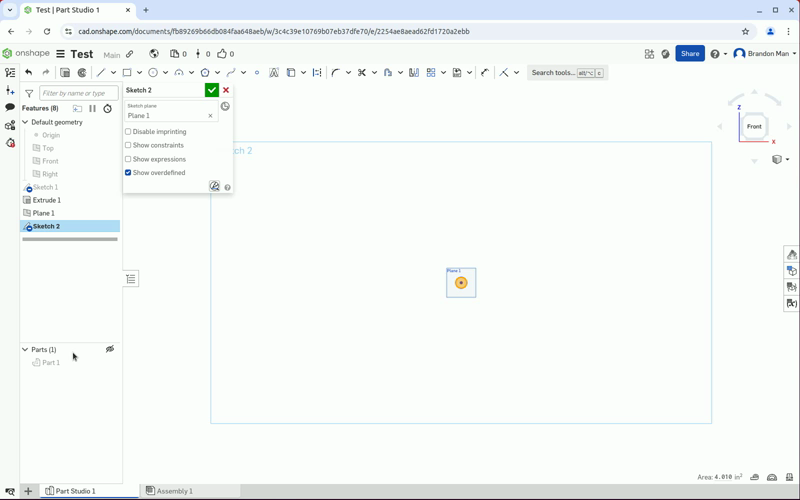
key(shift+e)
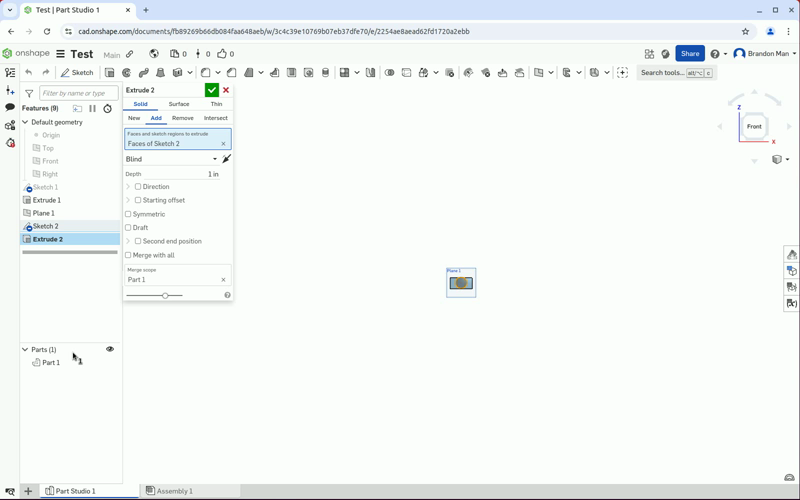
mouse_move(143, 106)
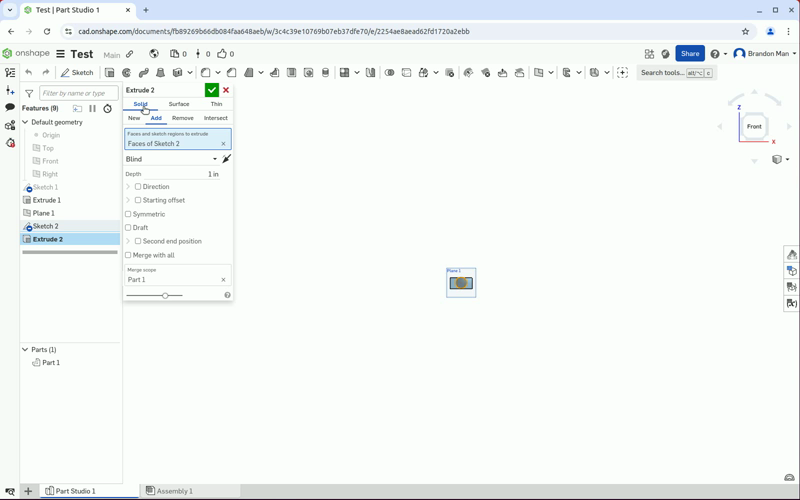
click(143, 106)
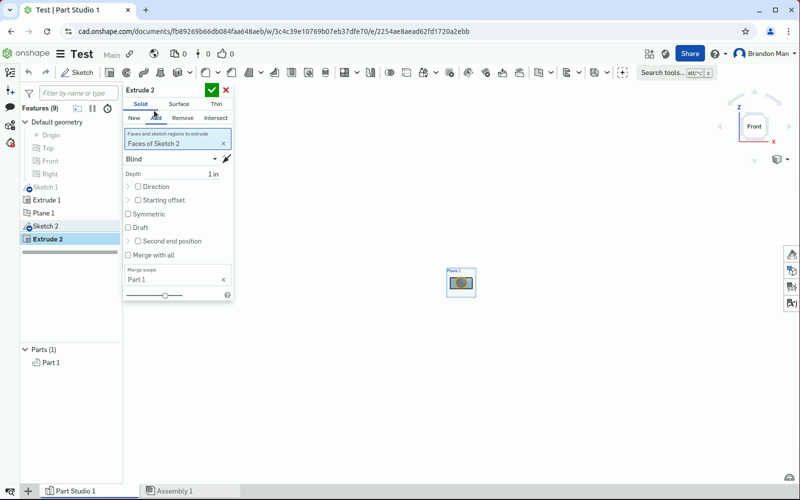
mouse_move(186, 120)
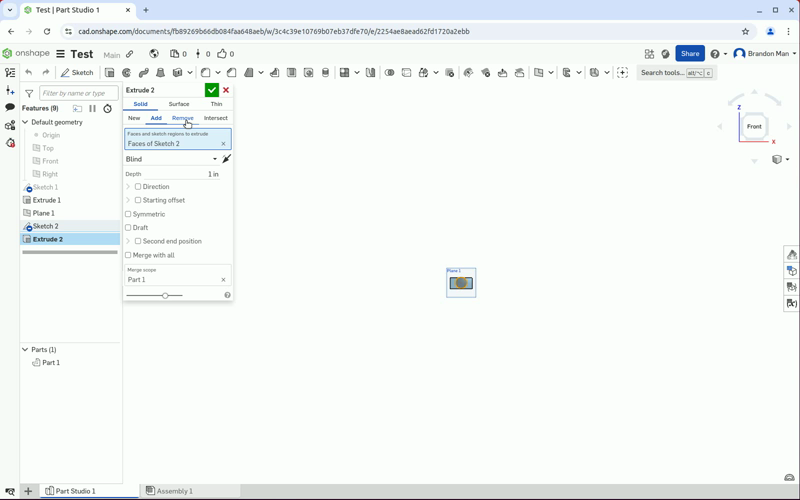
click(186, 120)
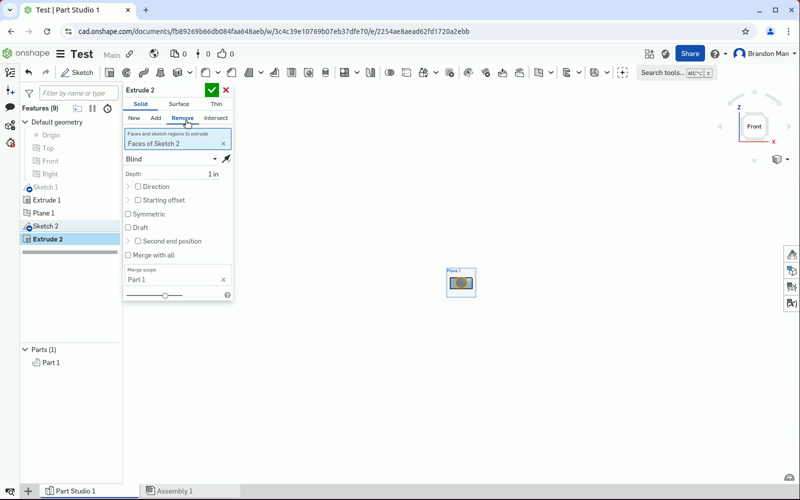
key(tab, 4)
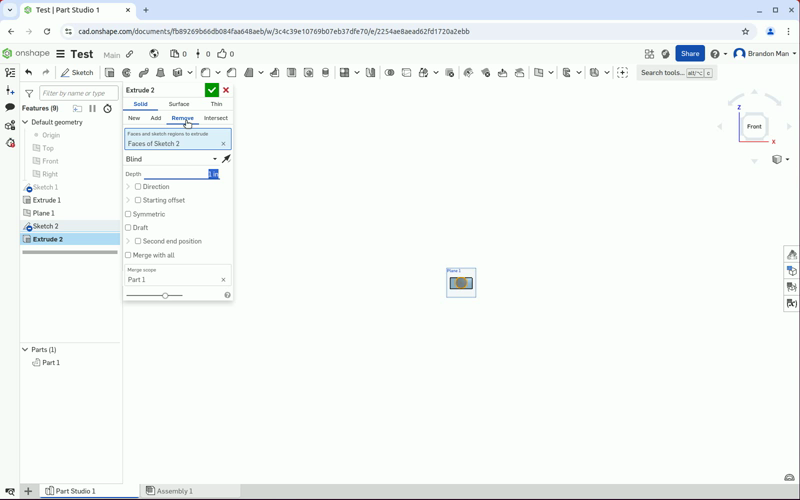
text(23.108)
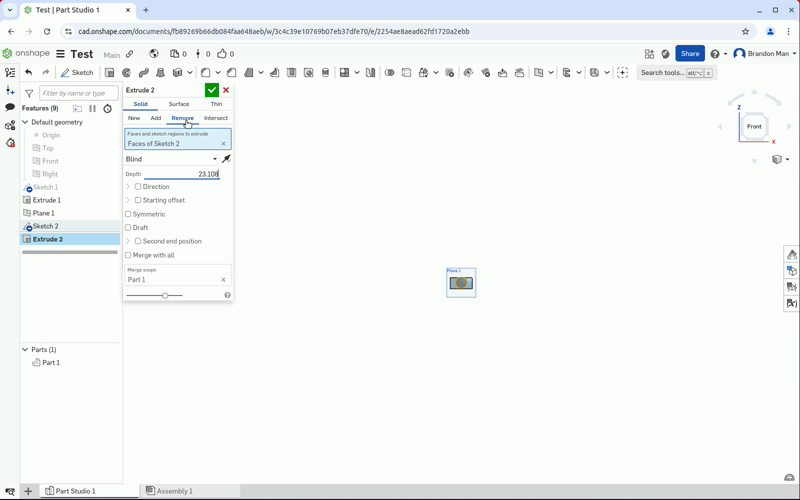
key(tab, 6)
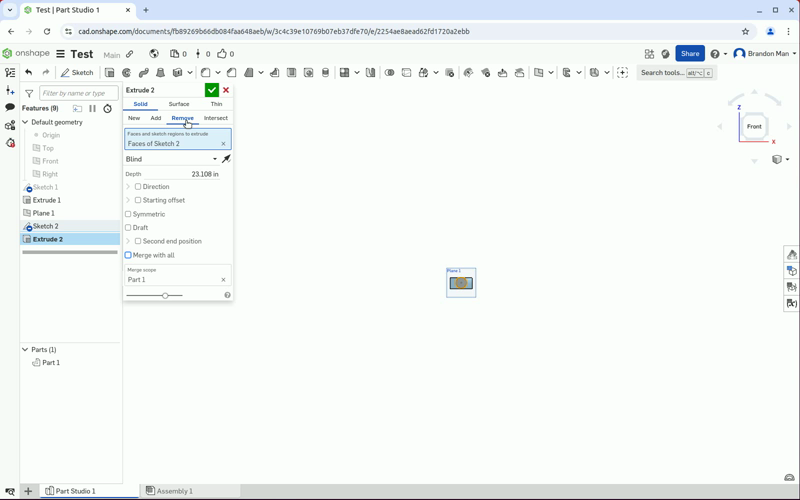
key(space)
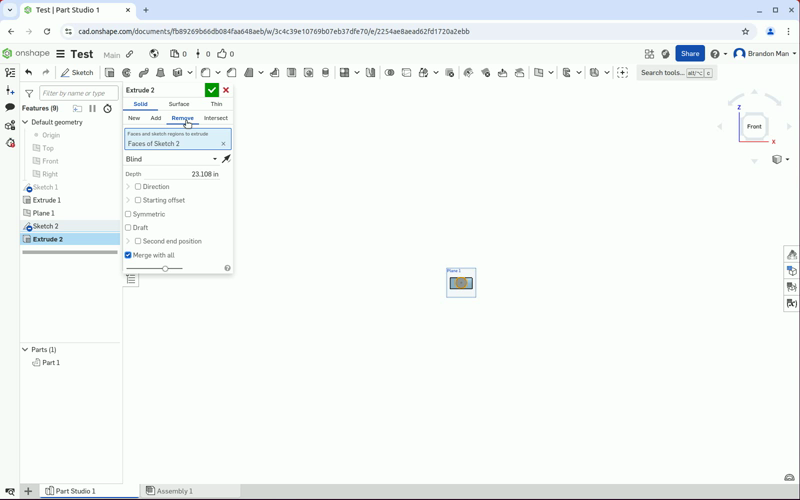
key(enter)
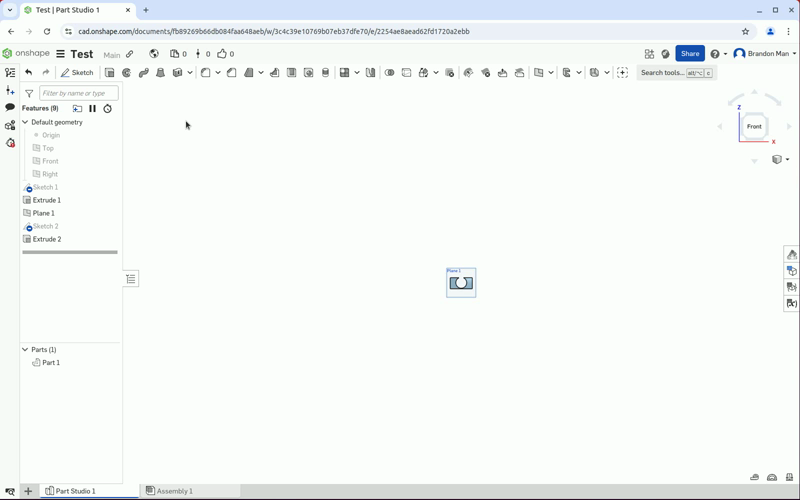
key(shift+h)
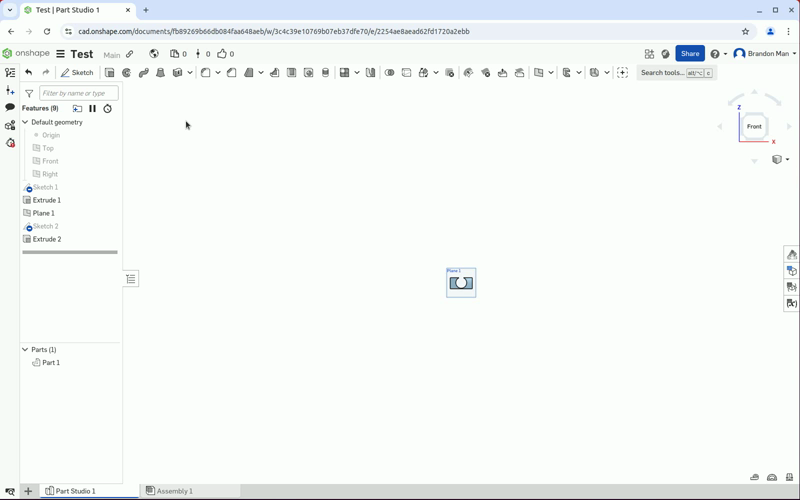
key(shift+h)
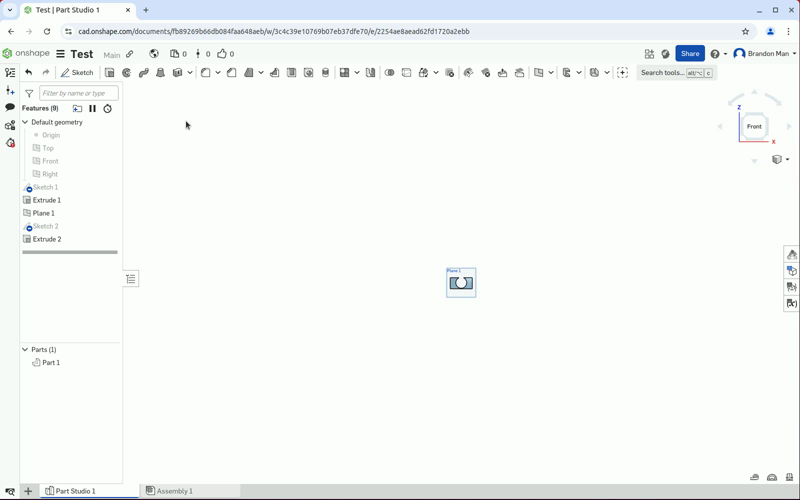
mouse_move(73, 189)
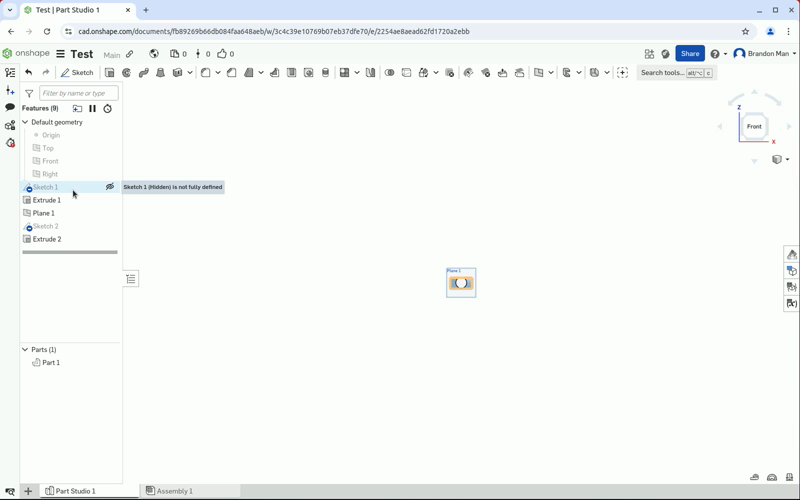
click(73, 189)
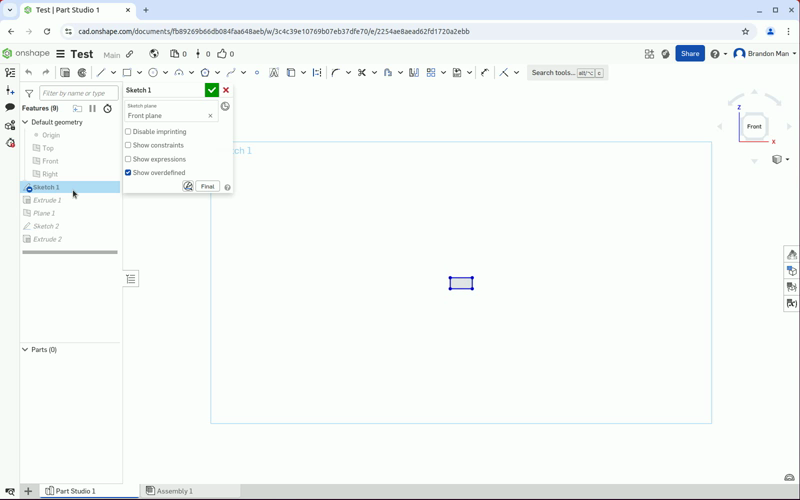
mouse_move(229, 92)
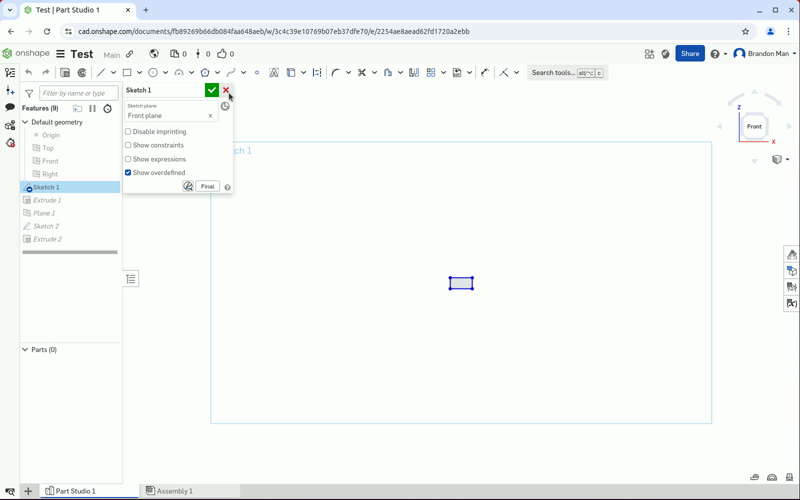
click(229, 92)
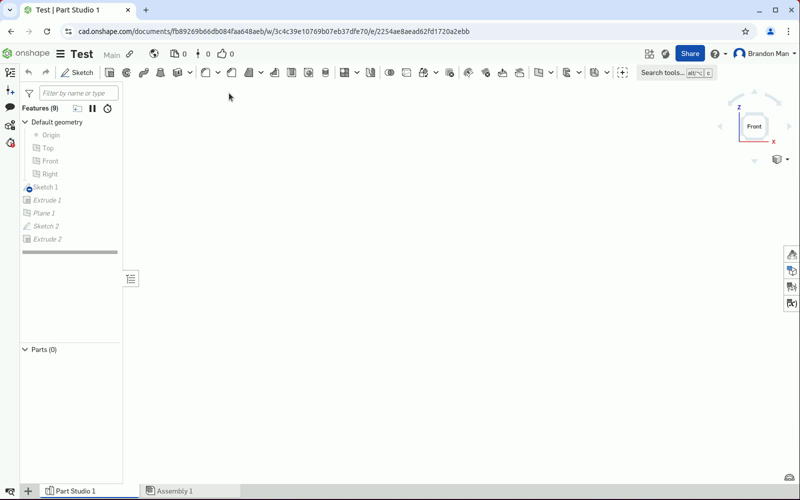
key(shift+s)
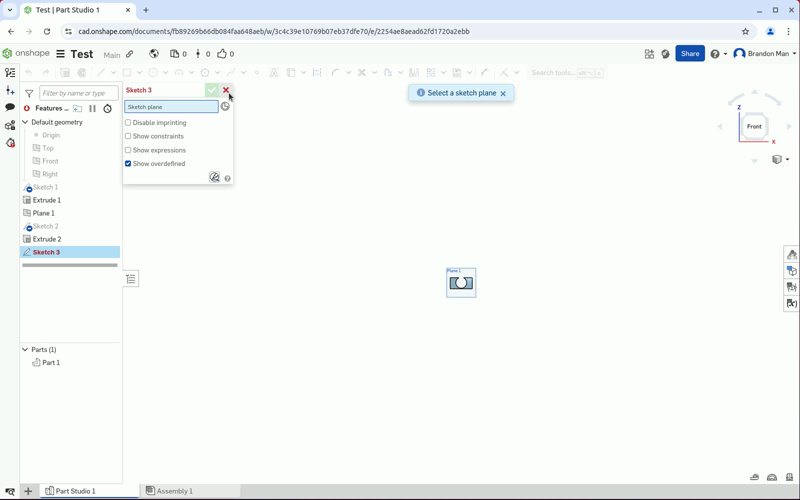
mouse_move(73, 215)
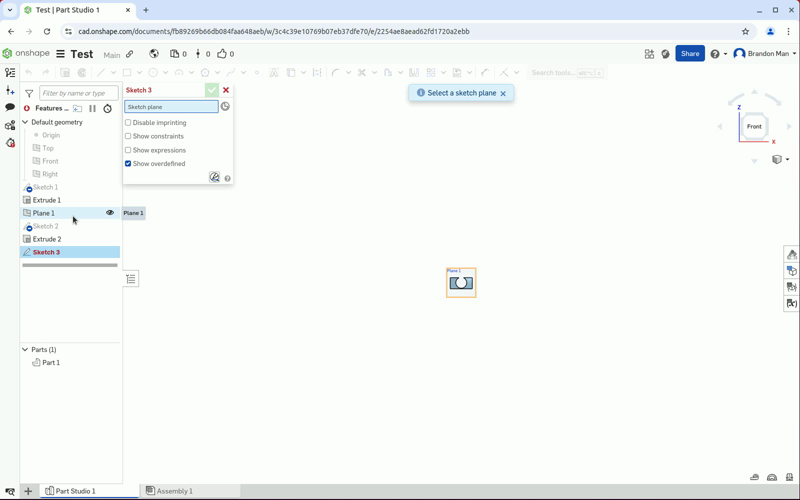
click(73, 215)
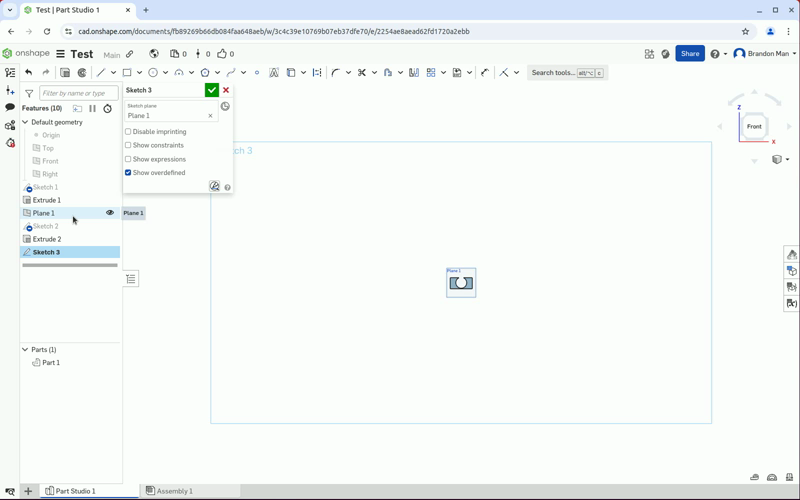
mouse_move(73, 352)
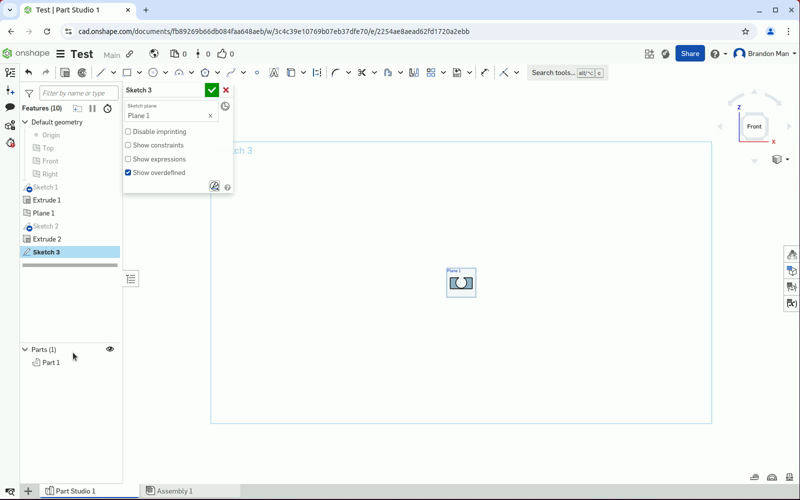
key(y)
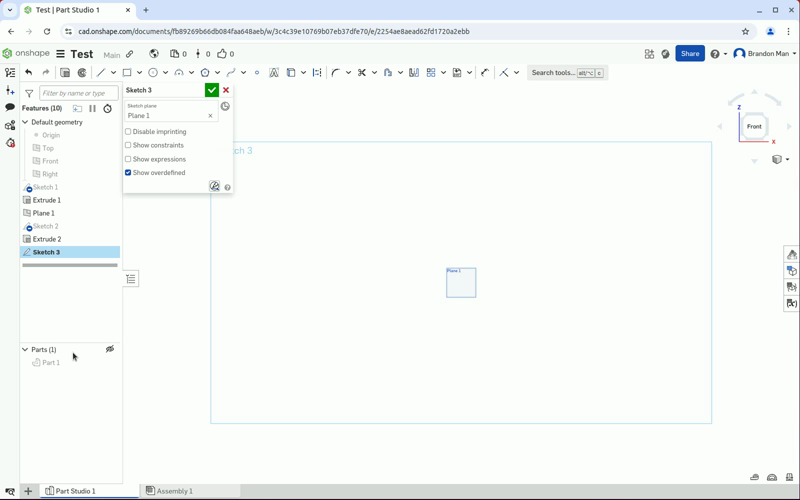
key(c)
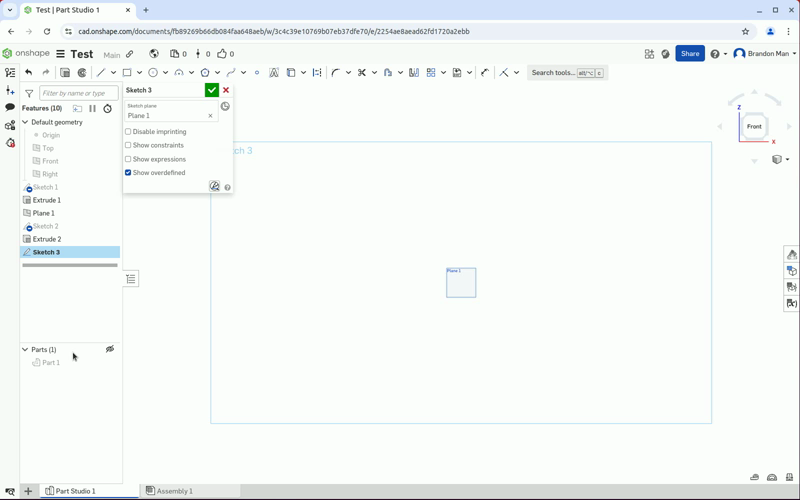
key_down(shift)
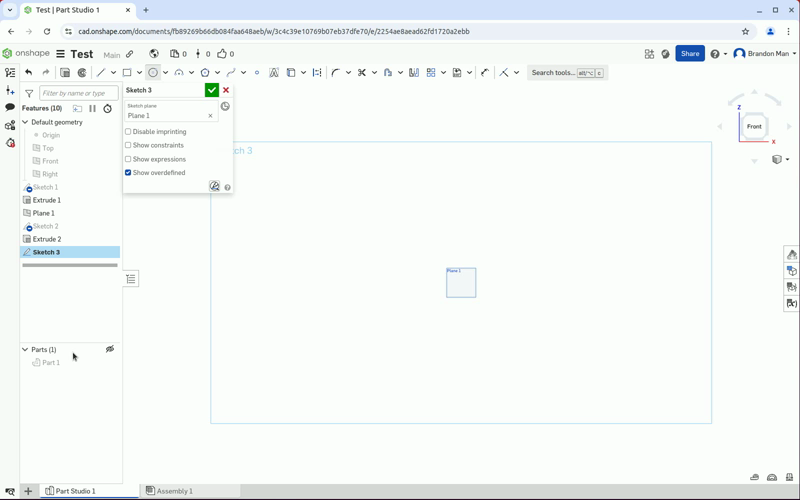
mouse_move(461, 282)
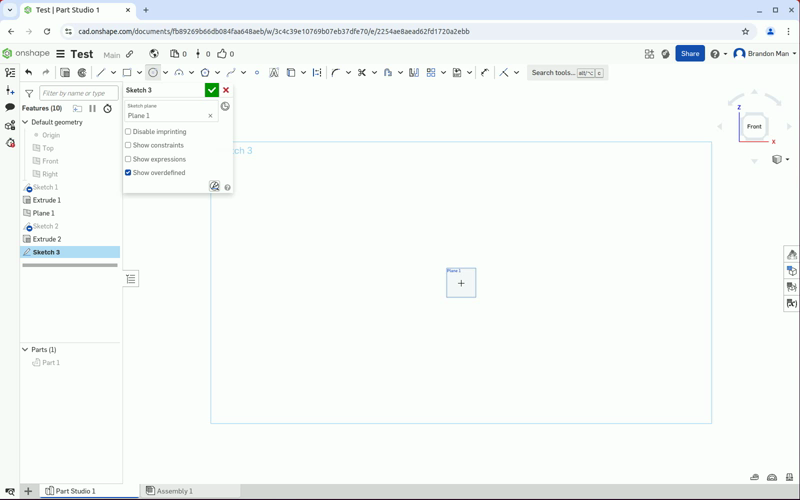
click(461, 282)
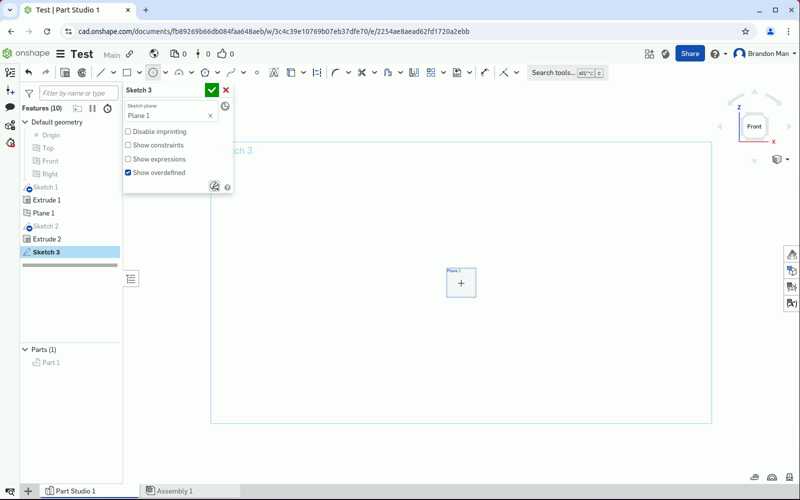
key_up(shift)
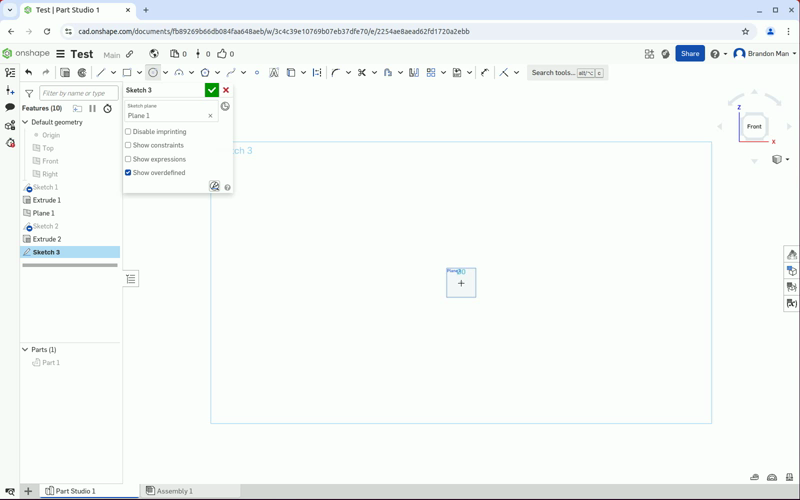
mouse_move(466, 282)
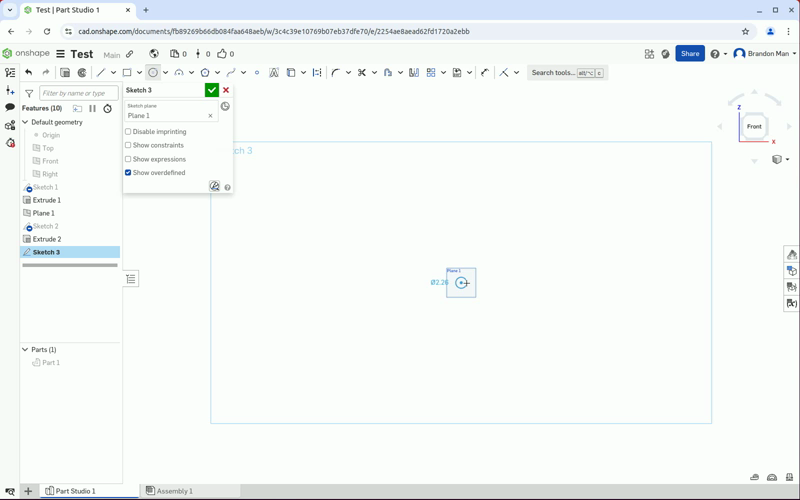
click(466, 282)
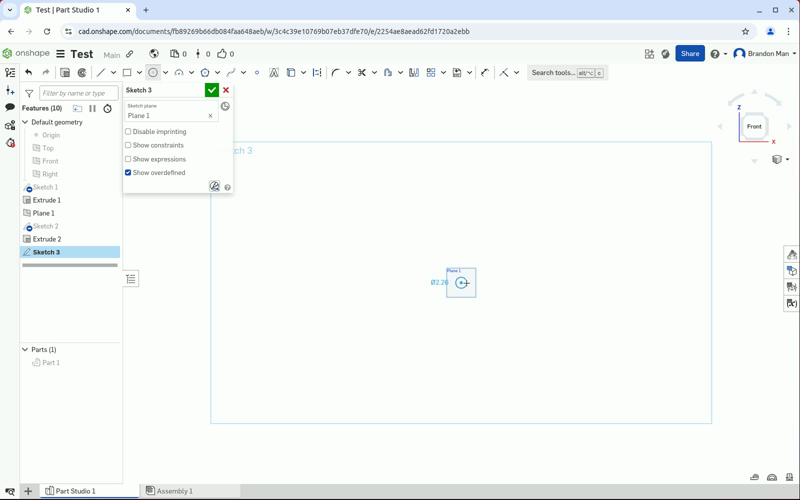
key(esc)
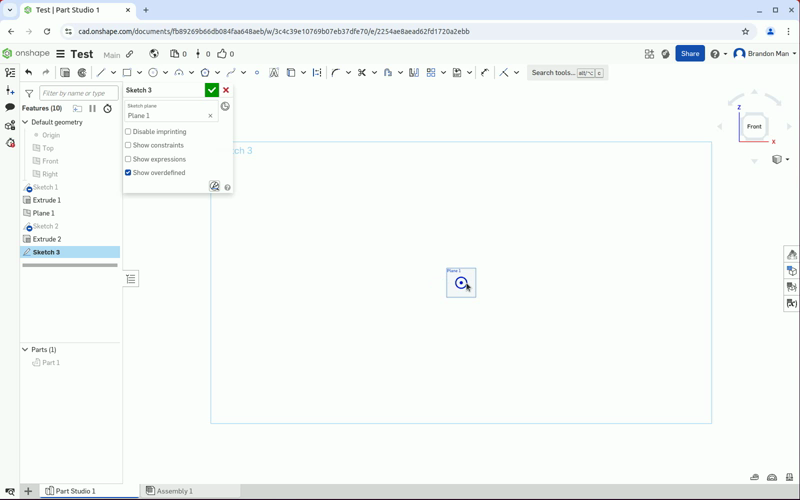
mouse_move(461, 286)
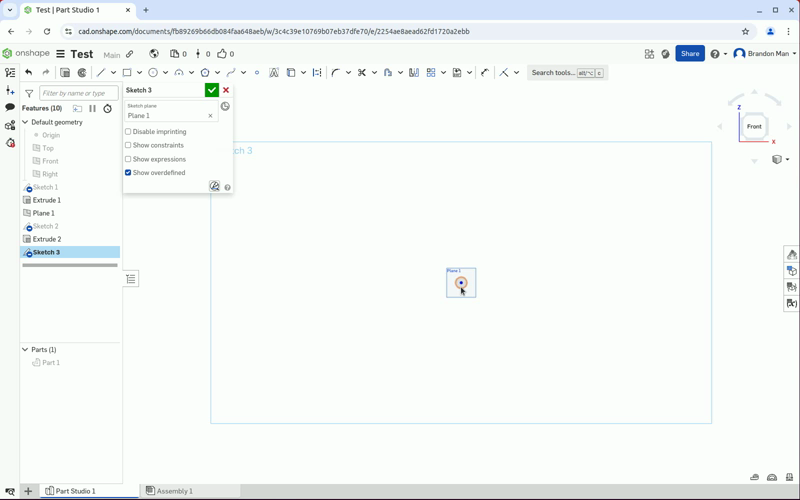
scroll(6)
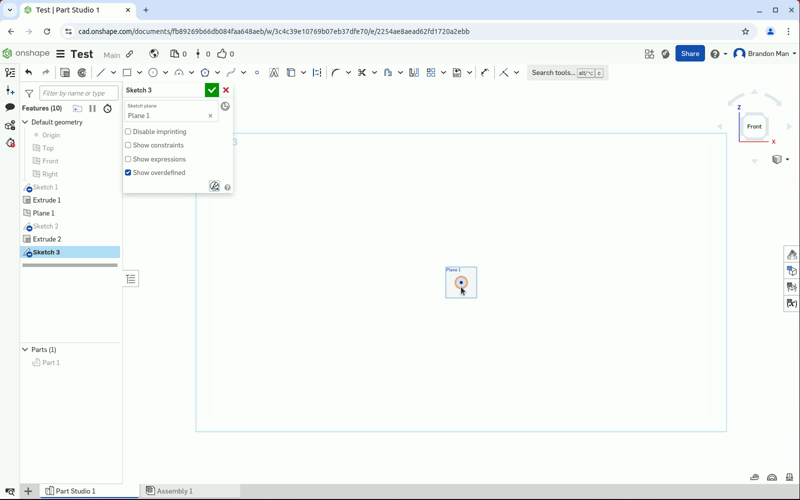
scroll(6)
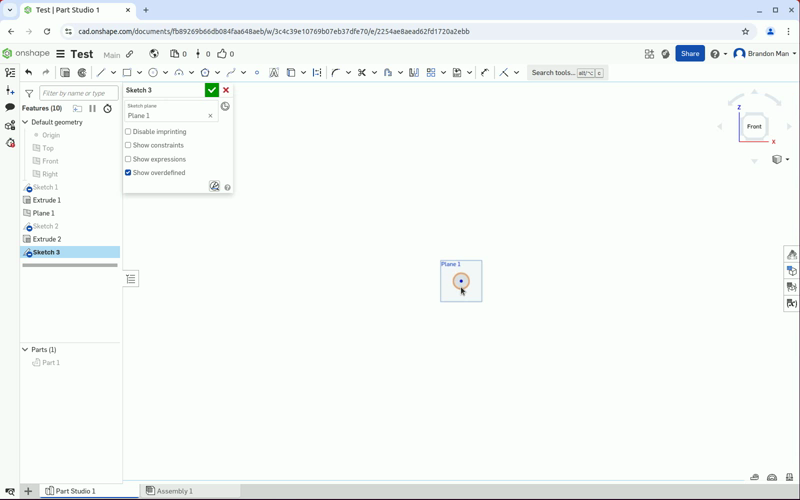
scroll(6)
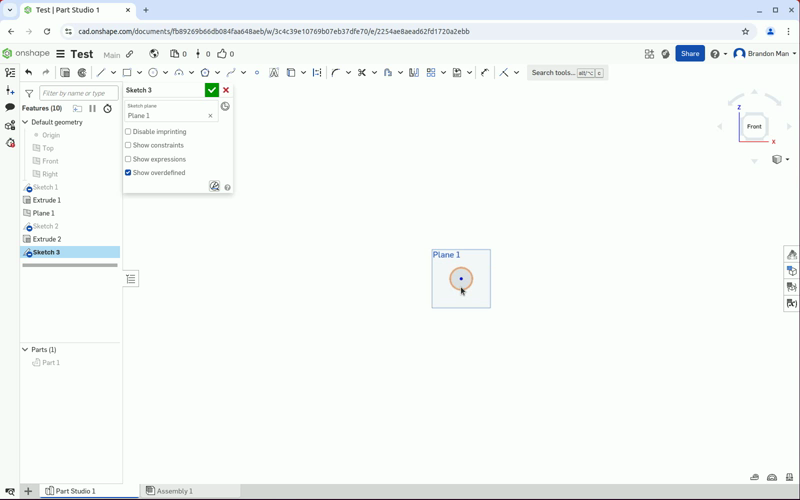
scroll(6)
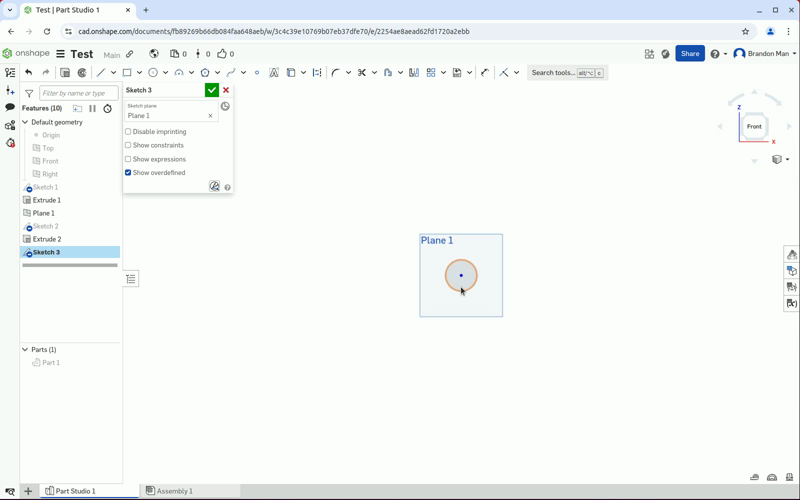
scroll(6)
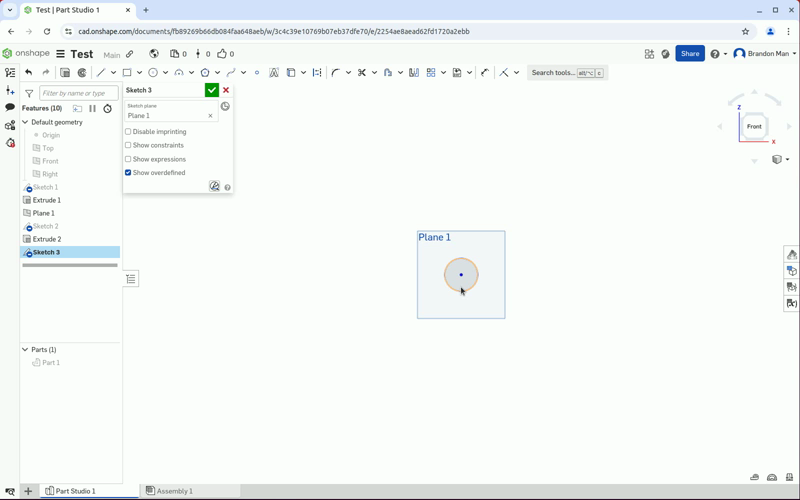
scroll(6)
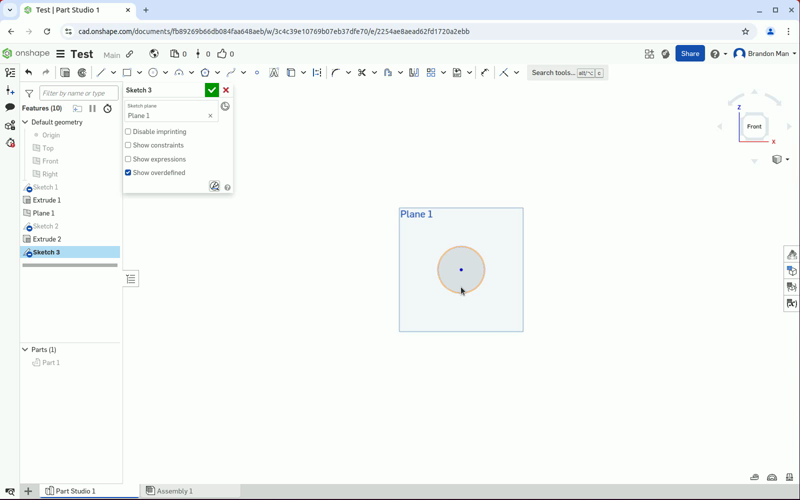
scroll(6)
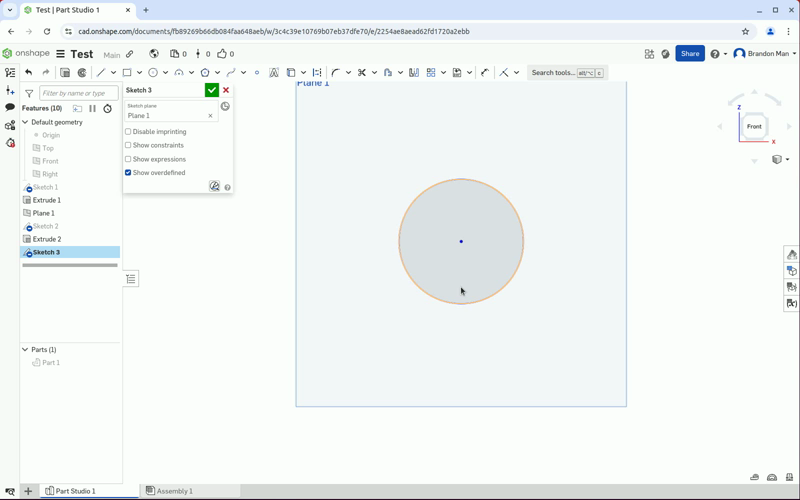
click(461, 286)
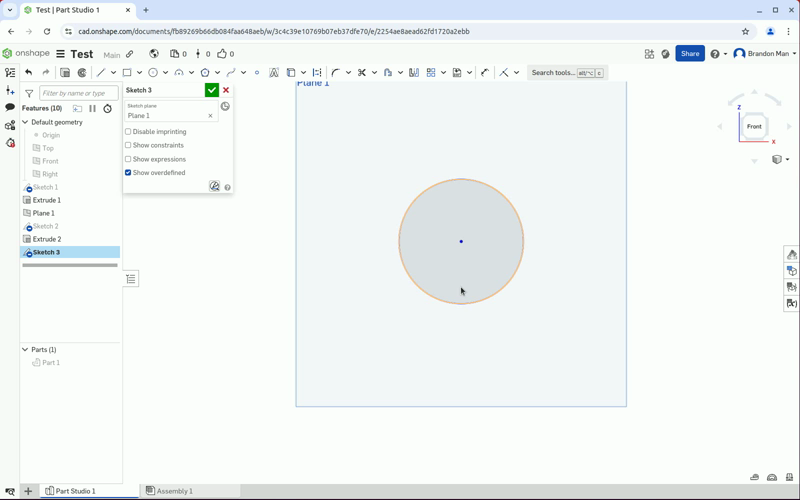
scroll(-6)
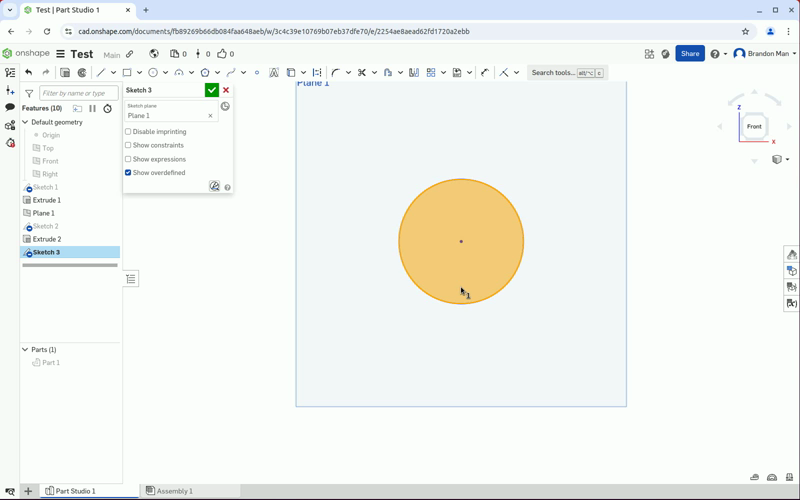
scroll(-6)
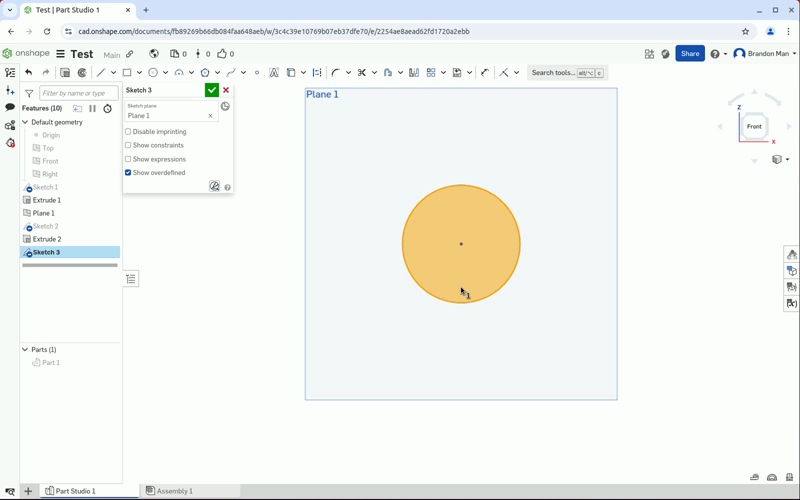
scroll(-6)
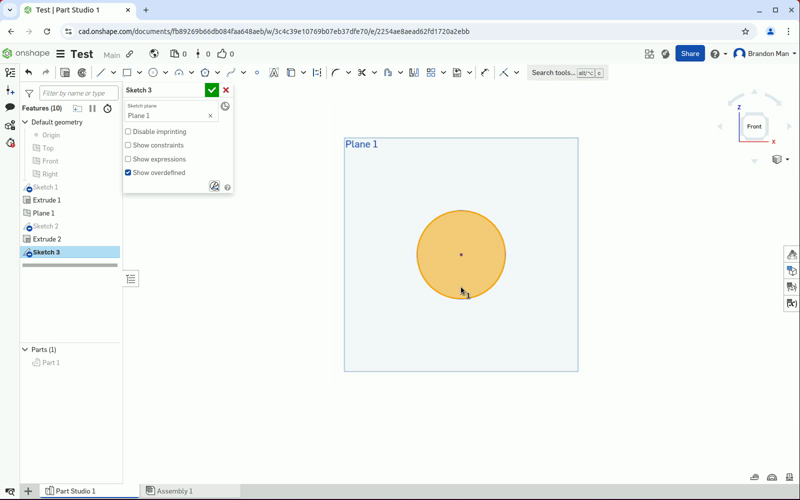
scroll(-6)
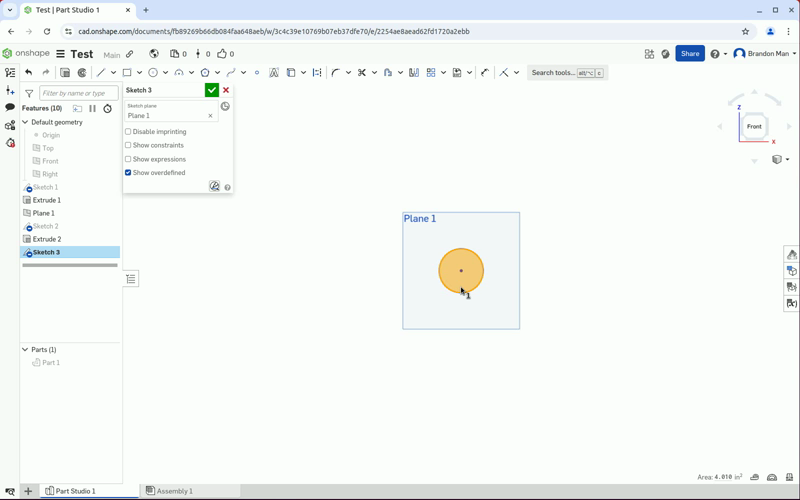
scroll(-6)
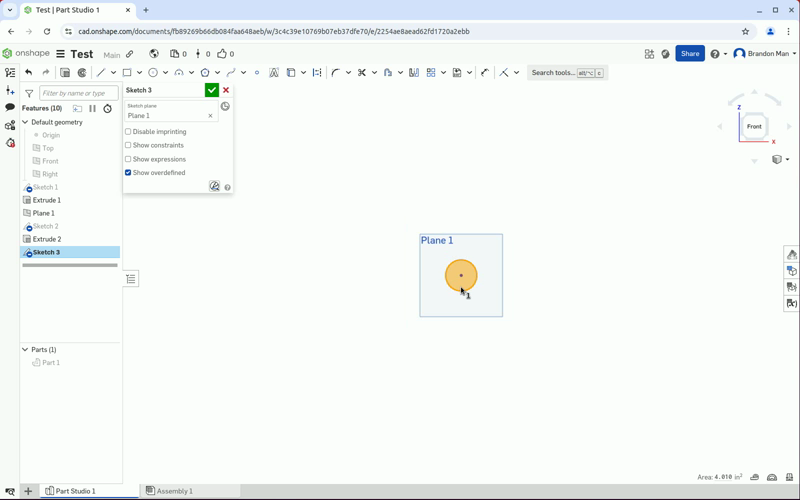
scroll(-6)
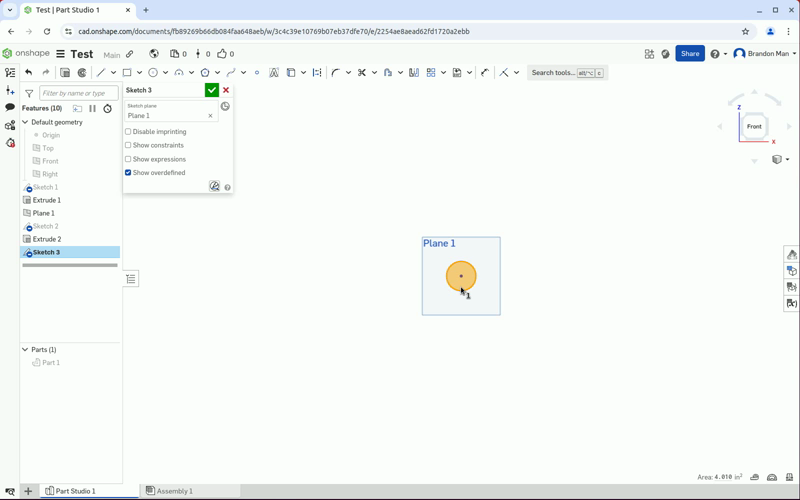
scroll(-6)
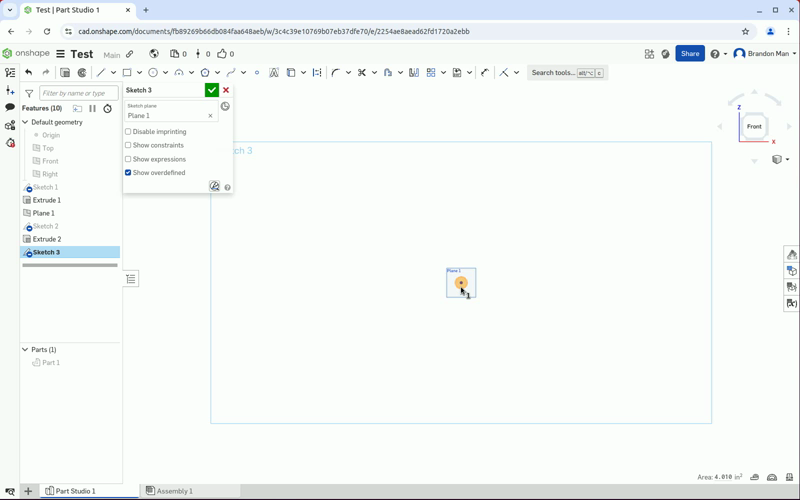
mouse_move(73, 352)
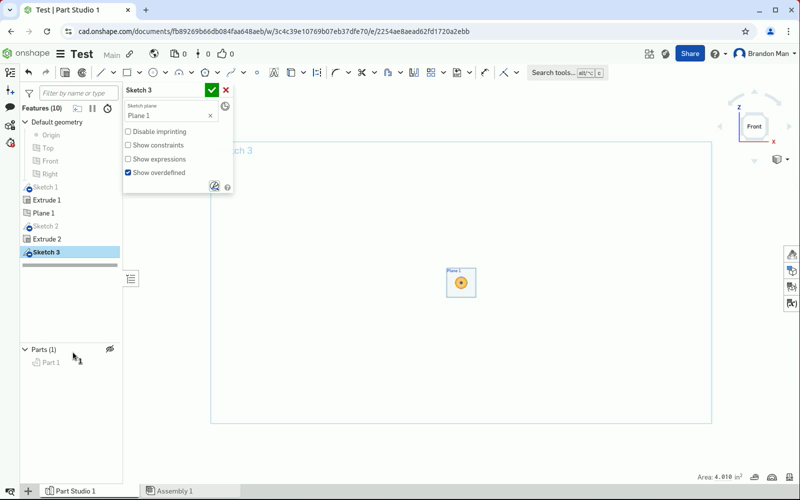
key(shift+y)
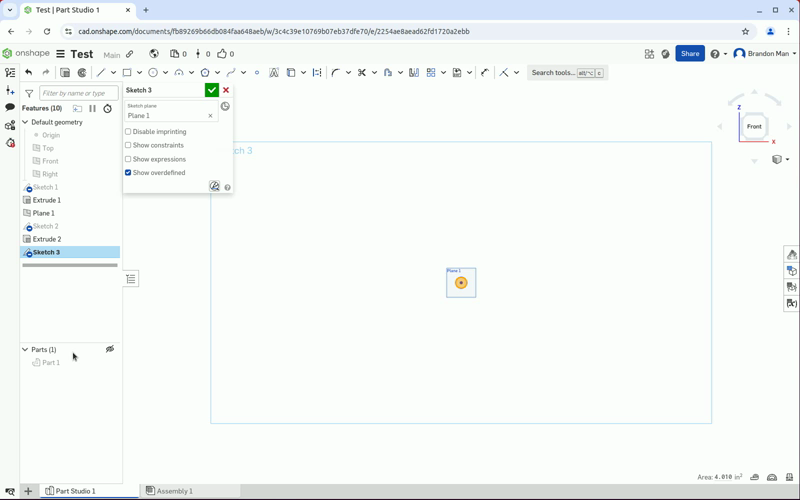
key(shift+e)
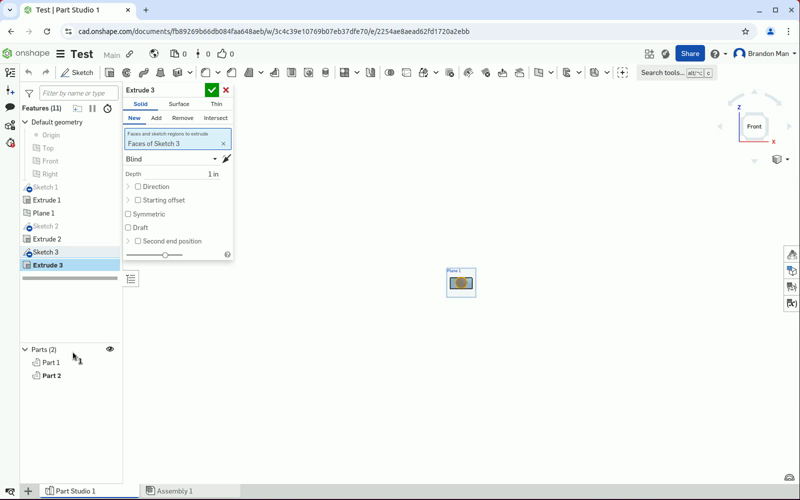
mouse_move(143, 106)
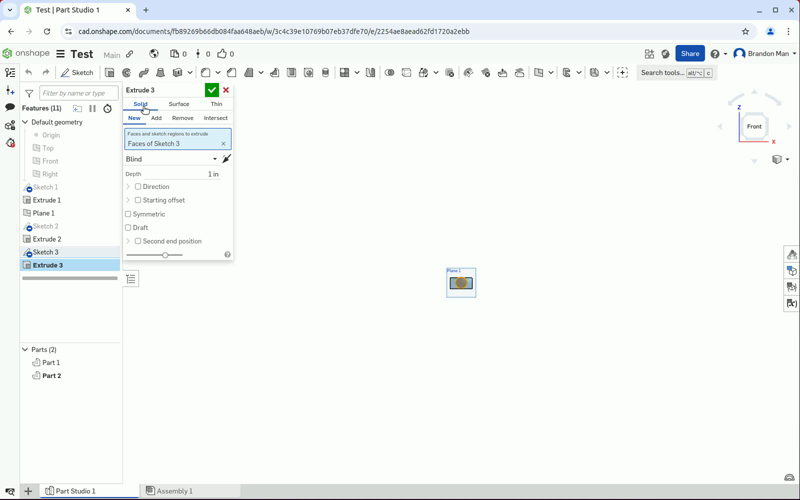
click(143, 106)
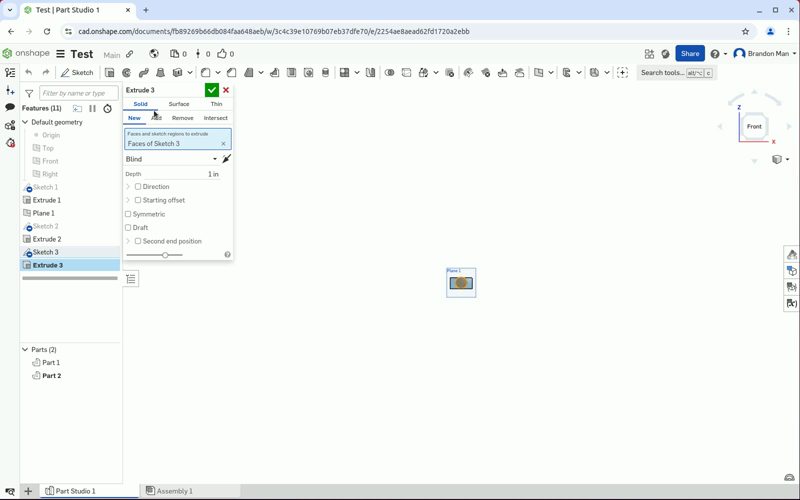
mouse_move(186, 120)
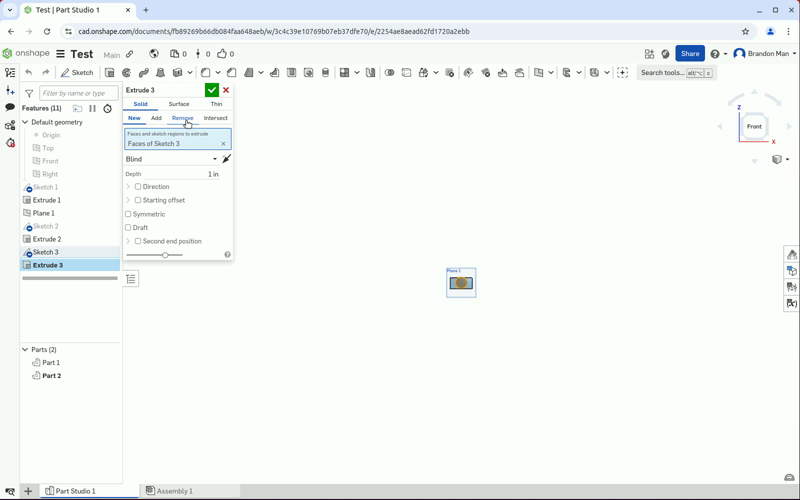
click(186, 120)
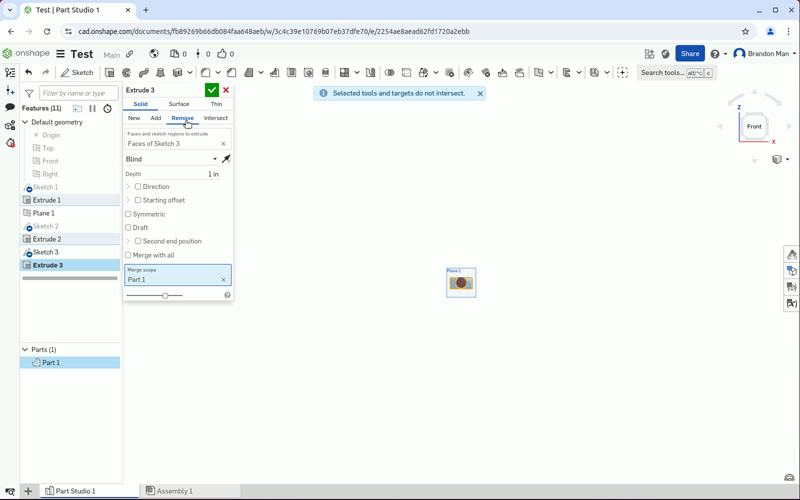
key(tab, 4)
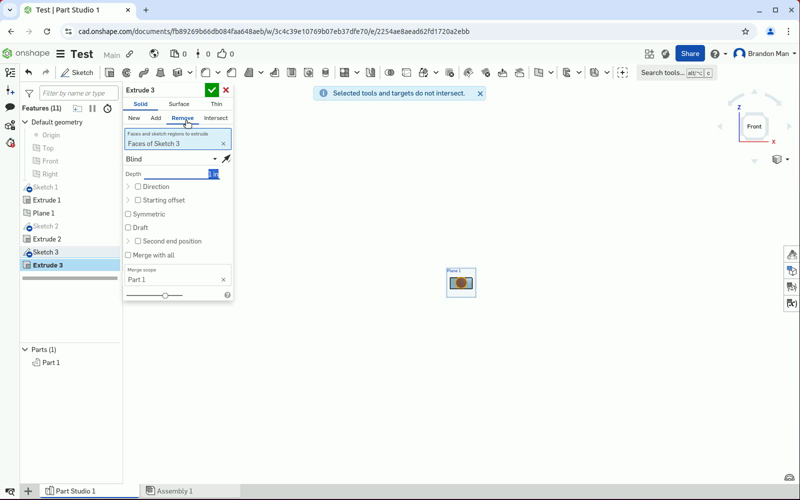
text(23.108)
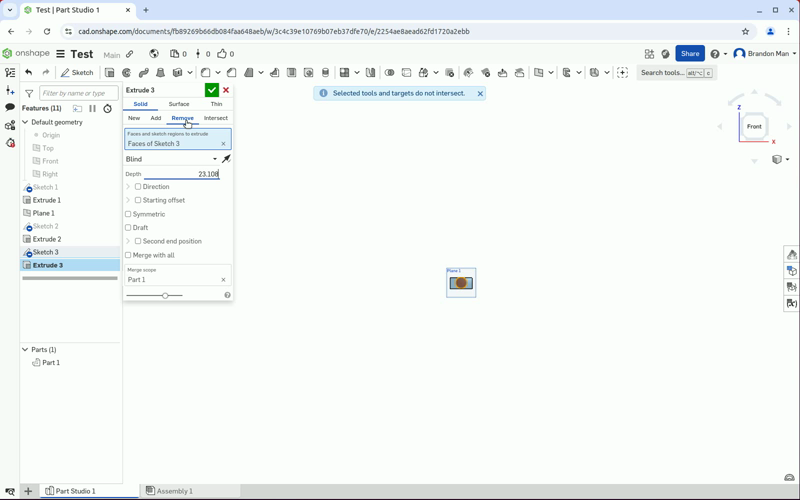
key(tab, 6)
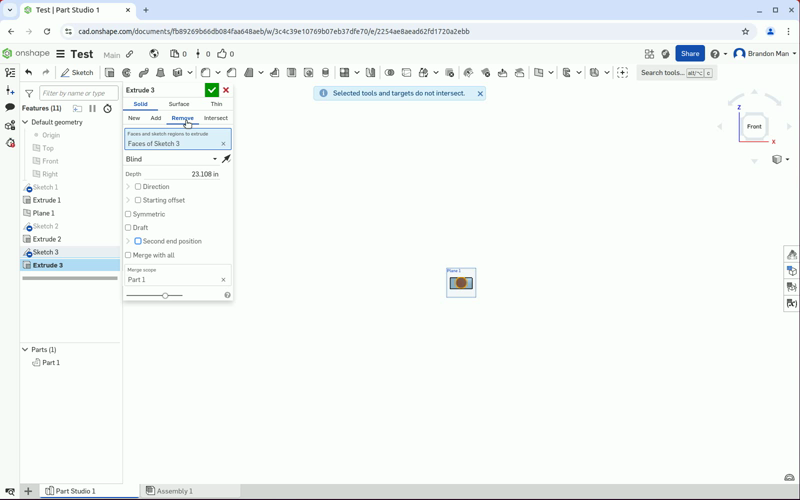
key(space)
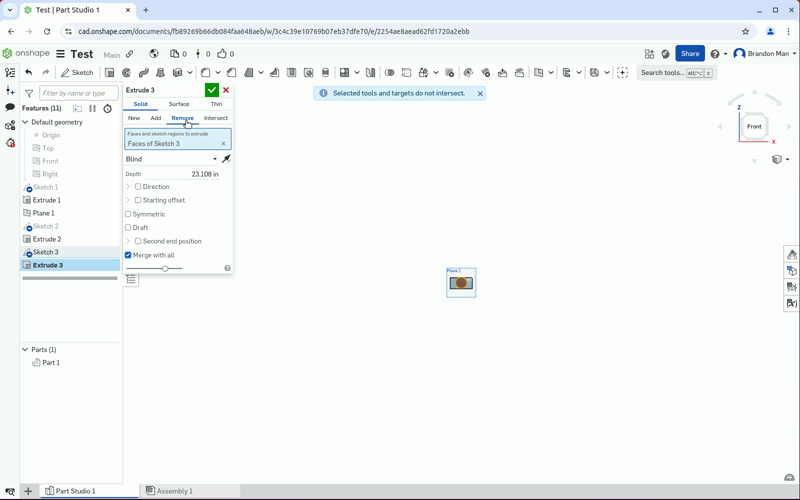
key(enter)
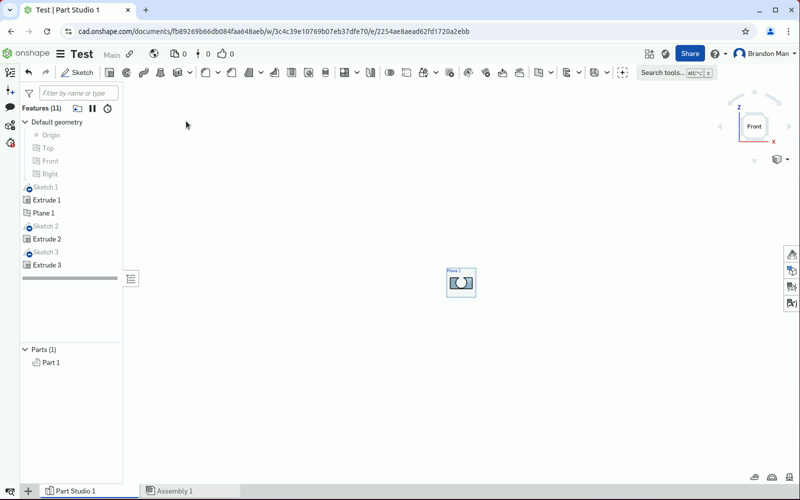
key(shift+h)
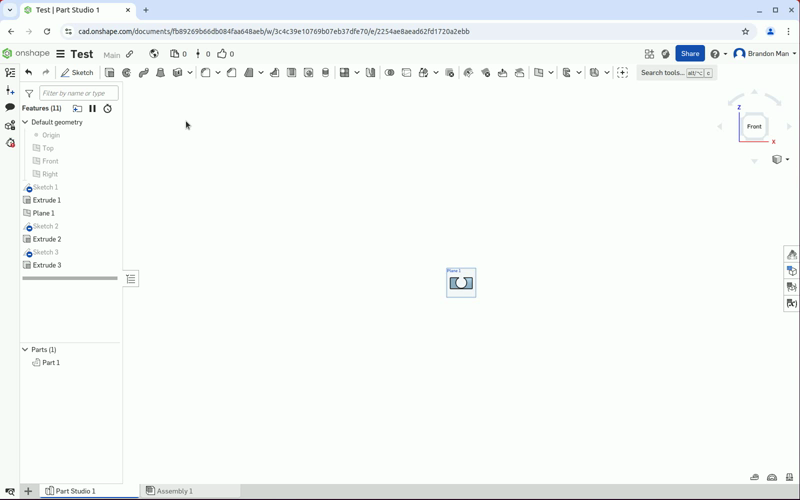
key(shift+h)
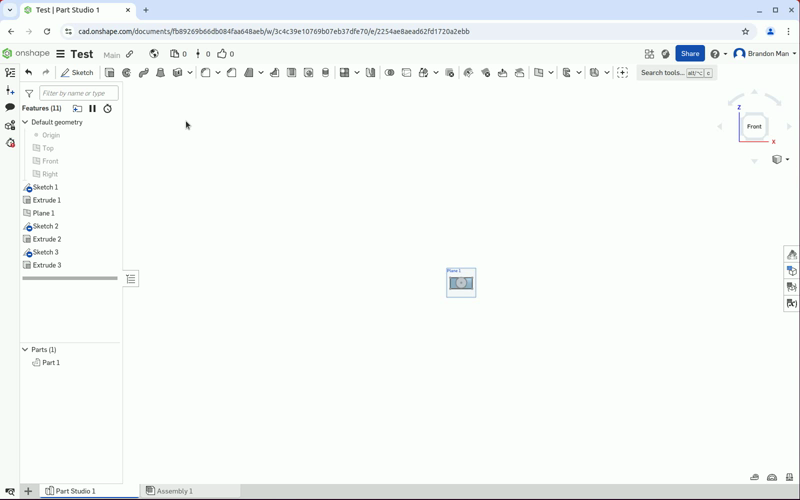
key(shift+7)
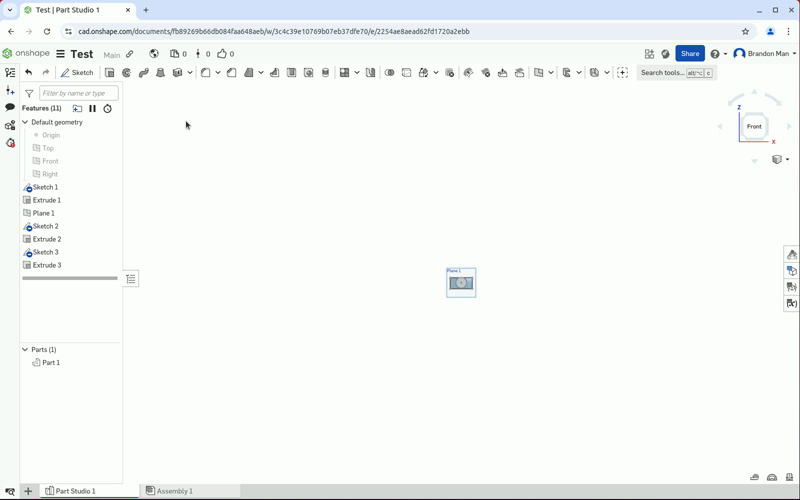
key(left, 2)
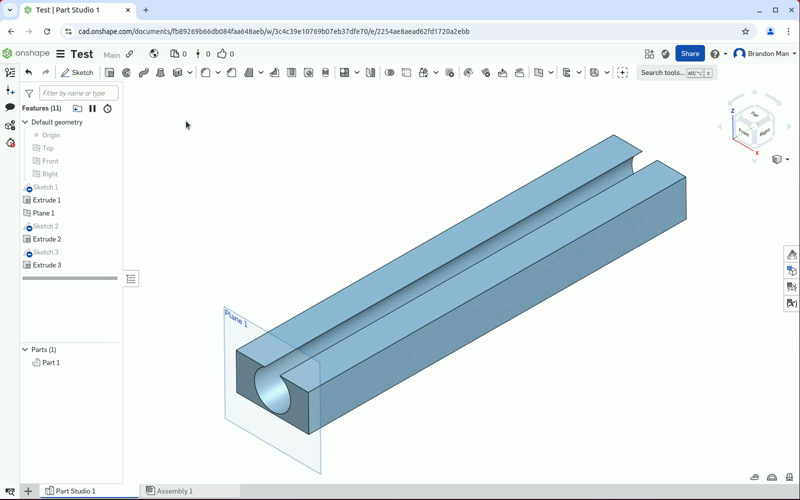
key(down, 2)
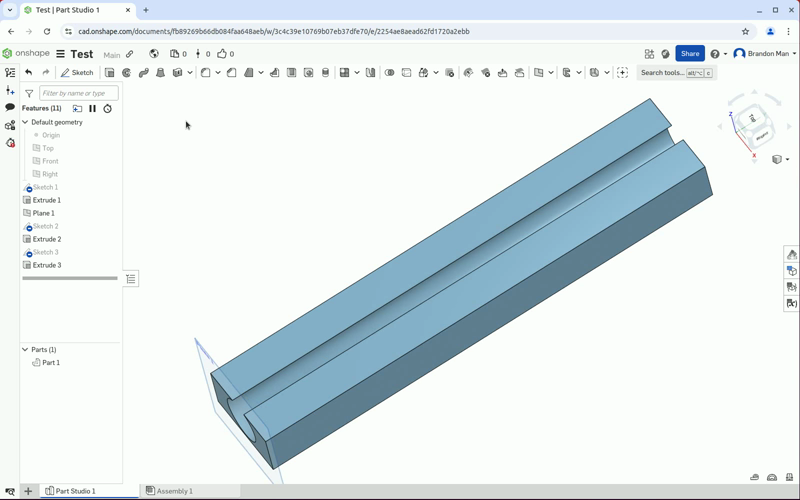
key(up, 2)
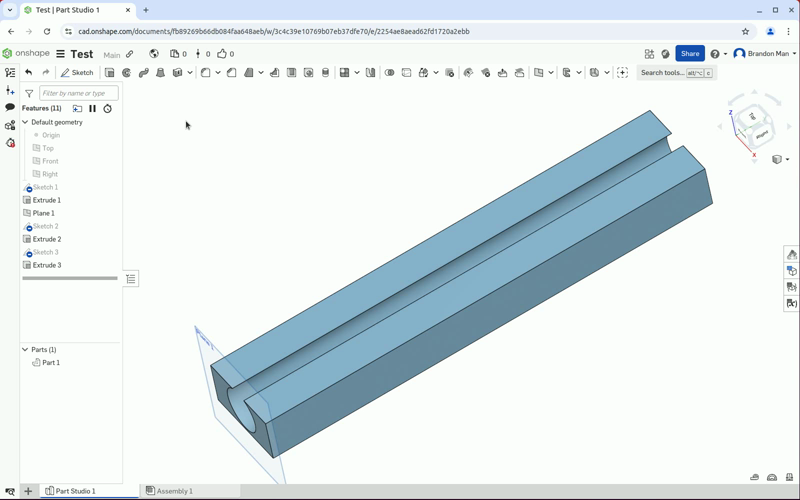
key(right, 2)
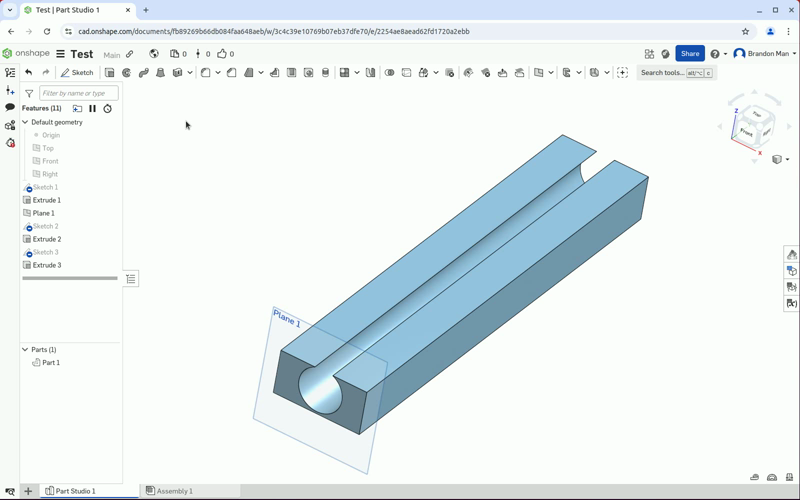
mouse_move(73, 189)
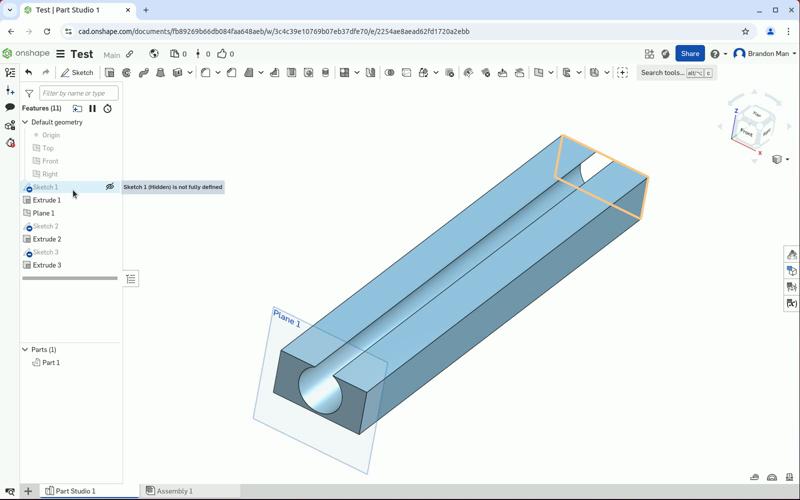
click(73, 189)